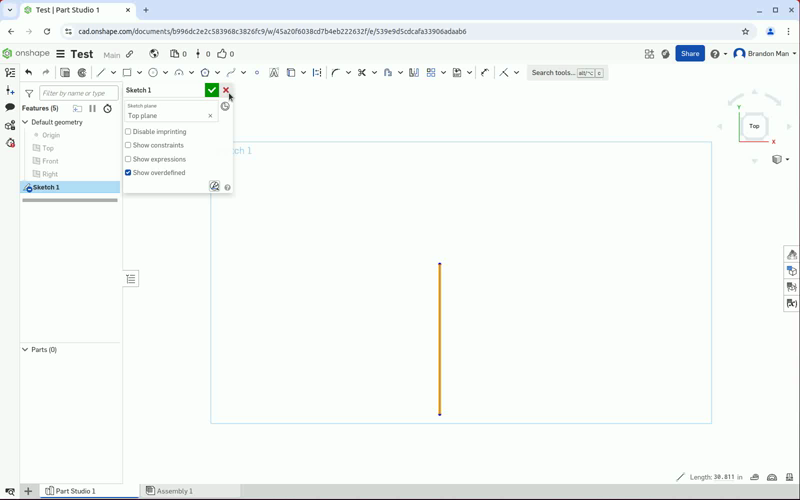
key(shift+h)
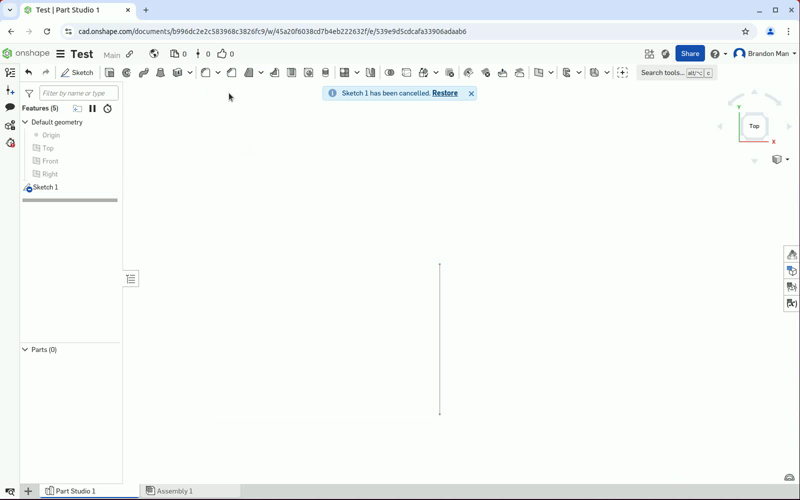
key(shift+s)
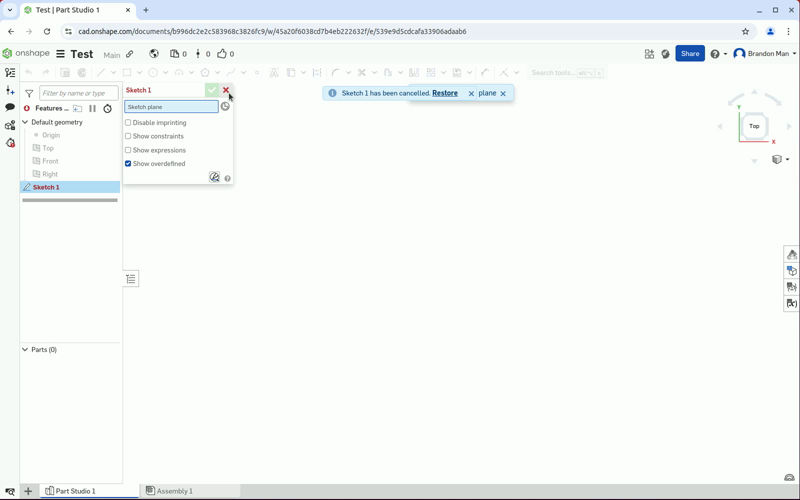
mouse_move(73, 150)
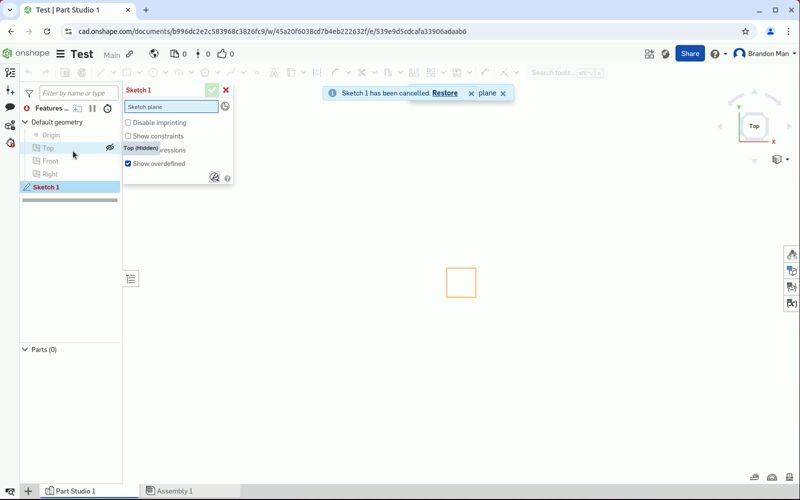
click(73, 150)
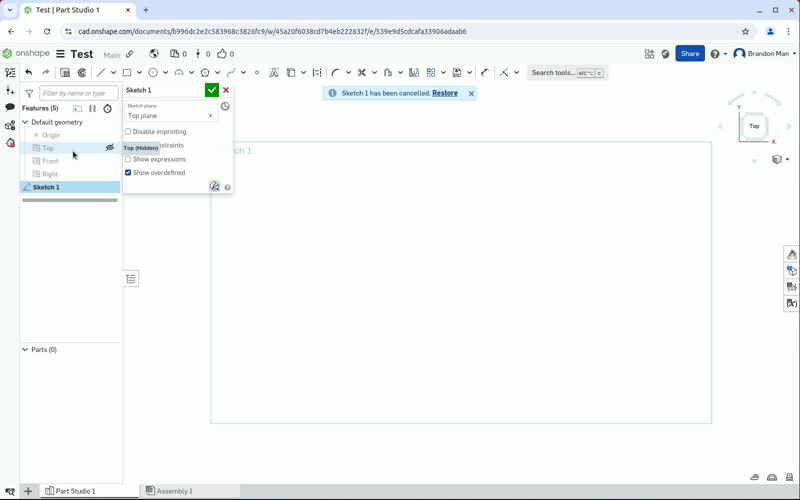
mouse_move(73, 352)
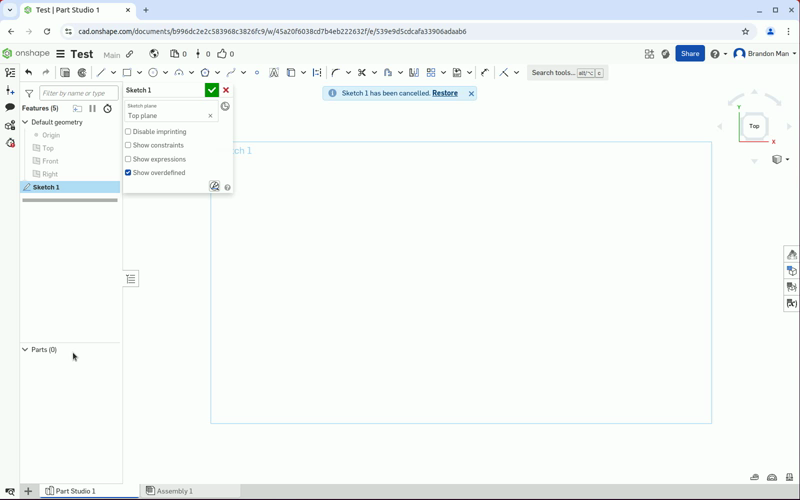
key(y)
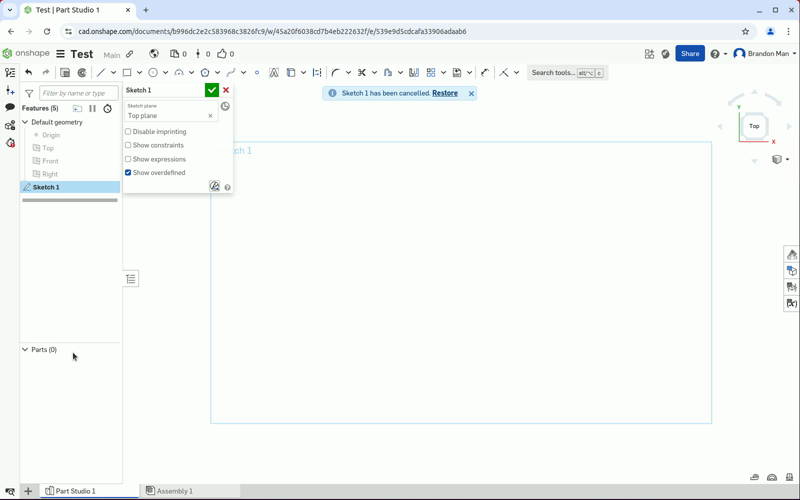
key(l)
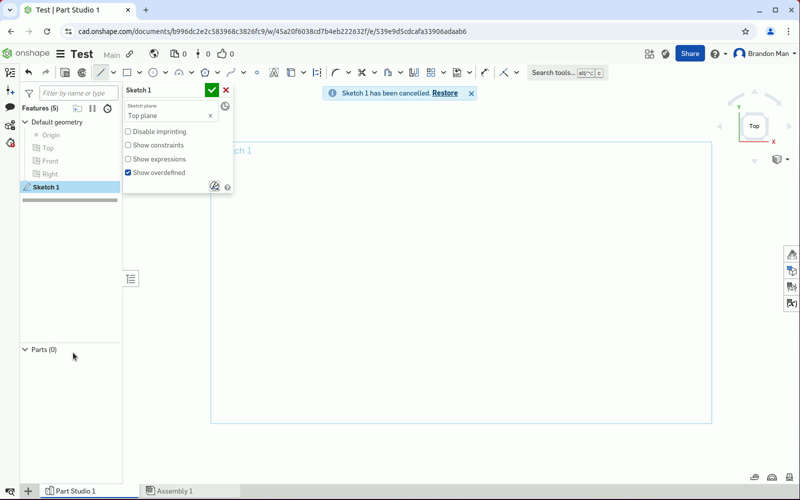
key_down(shift)
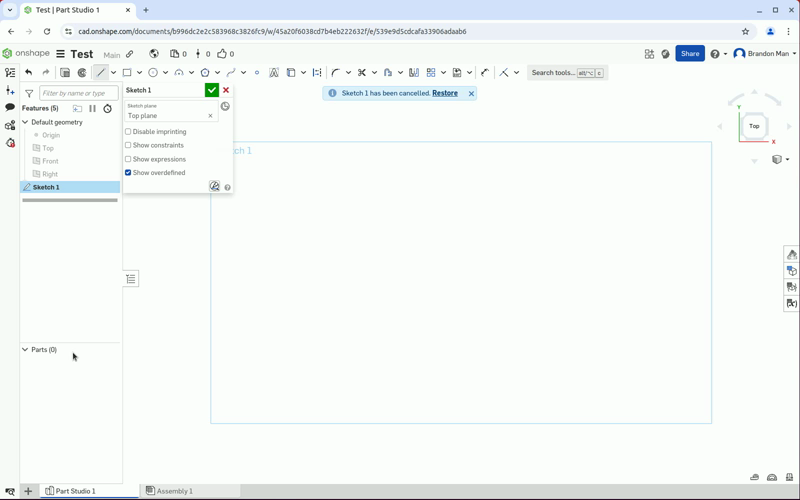
mouse_move(422, 395)
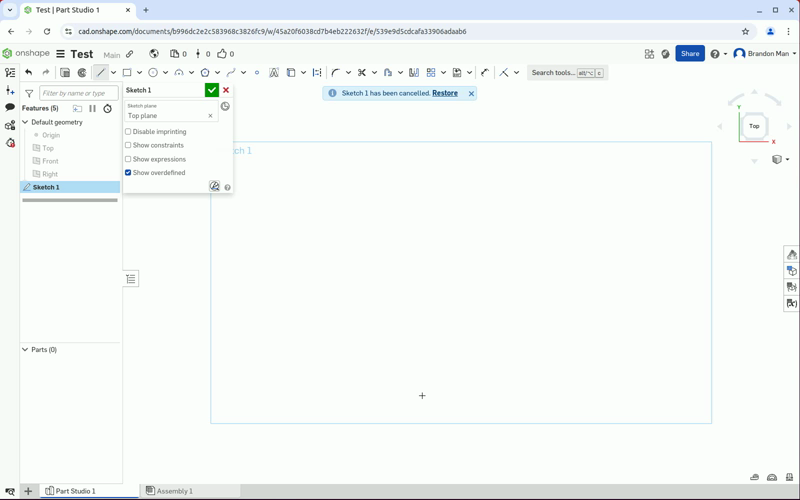
click(422, 395)
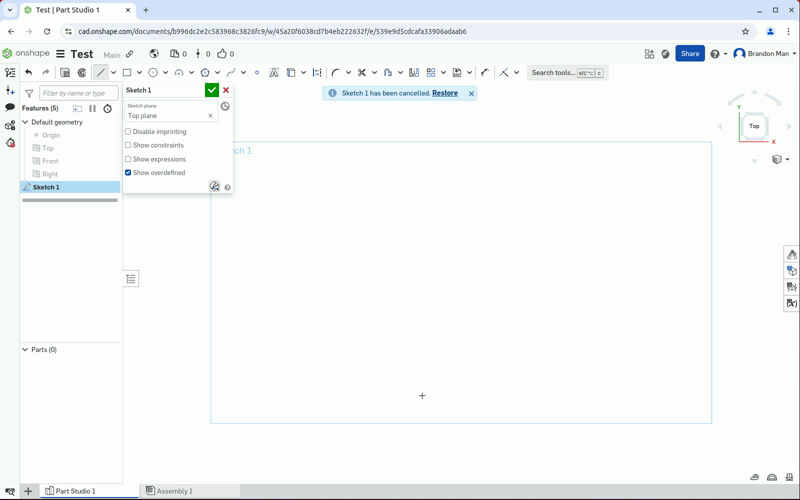
key_up(shift)
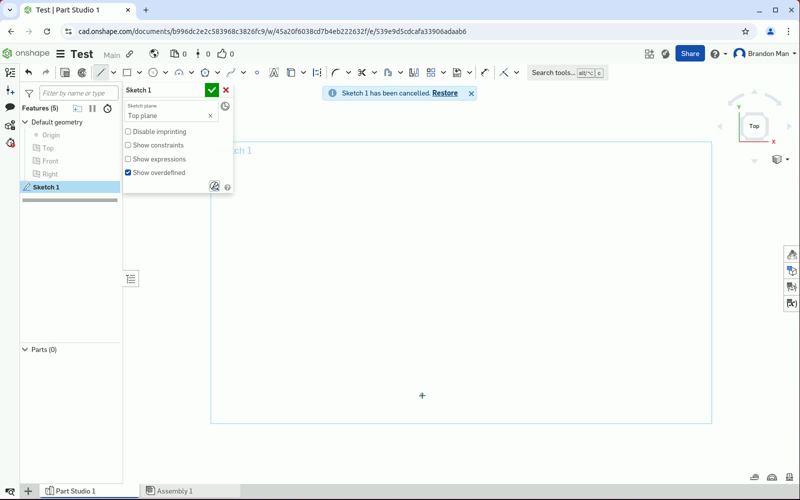
key_down(shift)
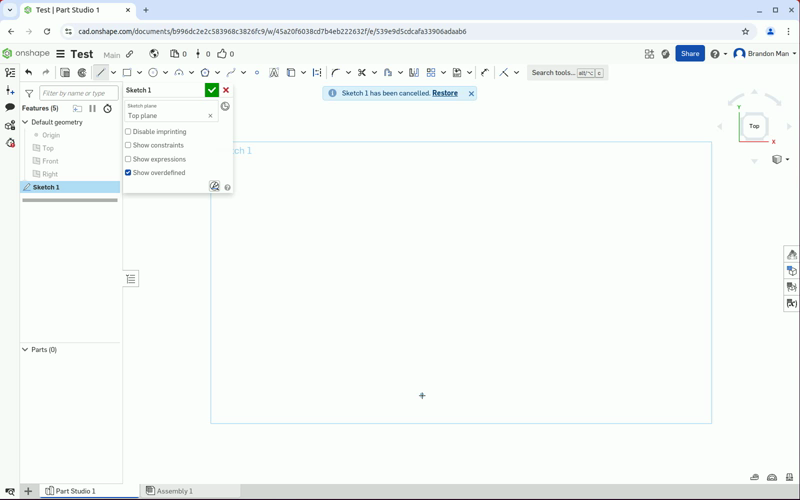
mouse_move(452, 395)
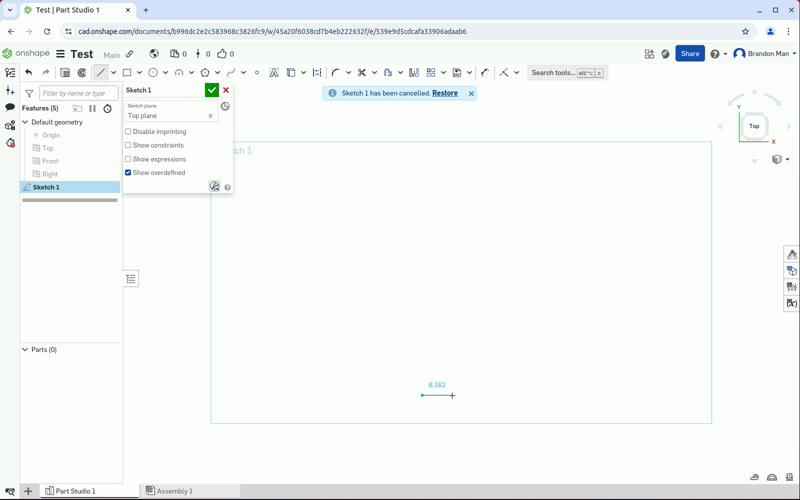
mouse_move(459, 395)
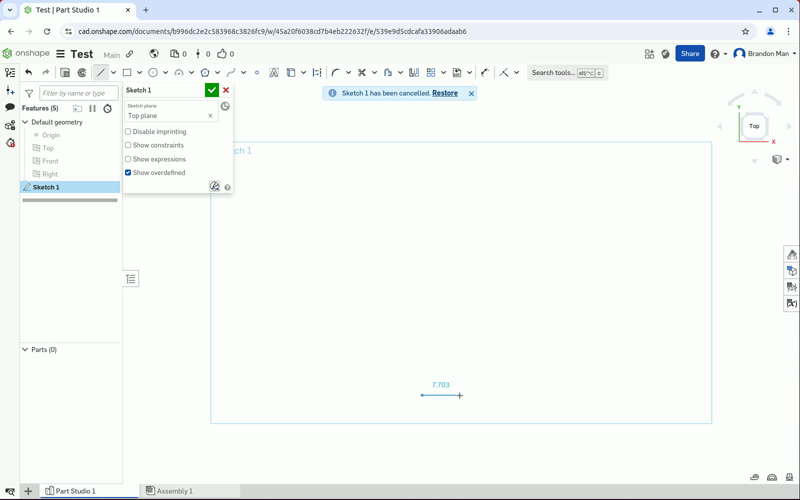
click(459, 395)
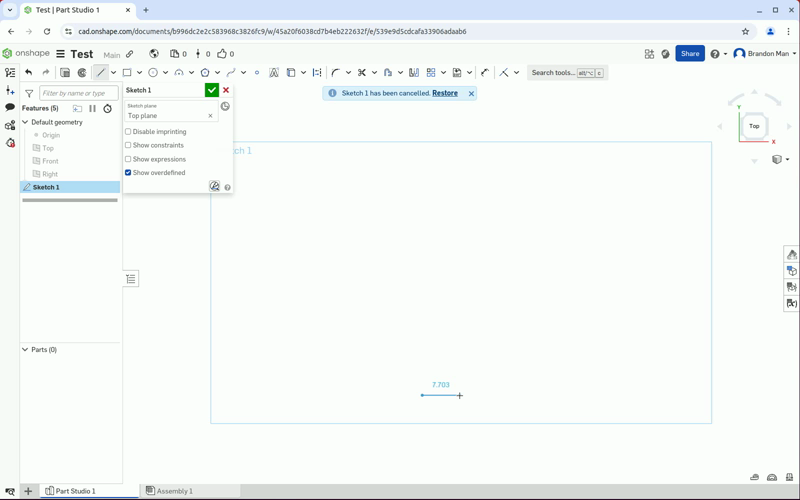
key_up(shift)
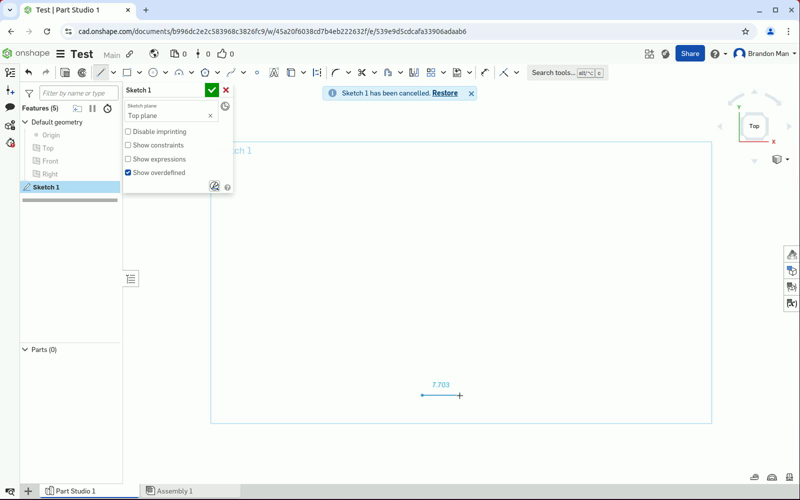
key_down(shift)
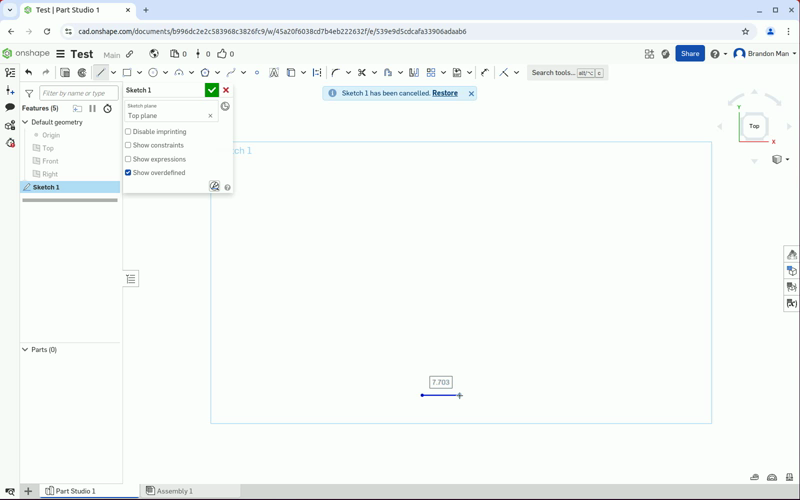
mouse_move(459, 273)
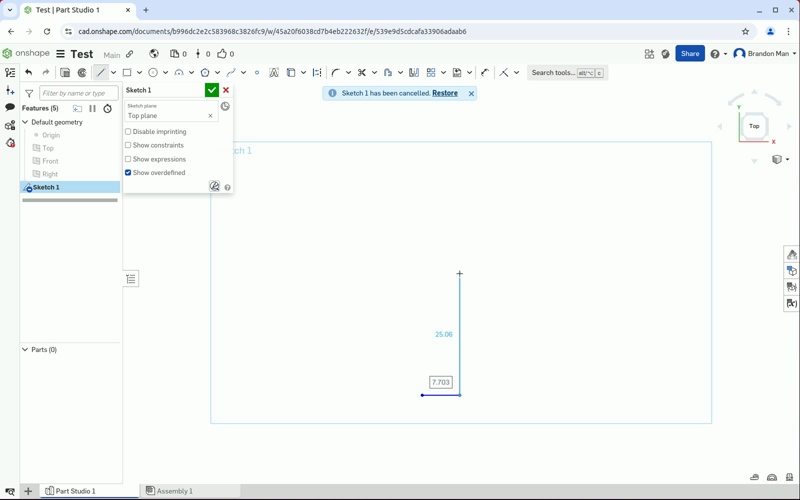
click(459, 273)
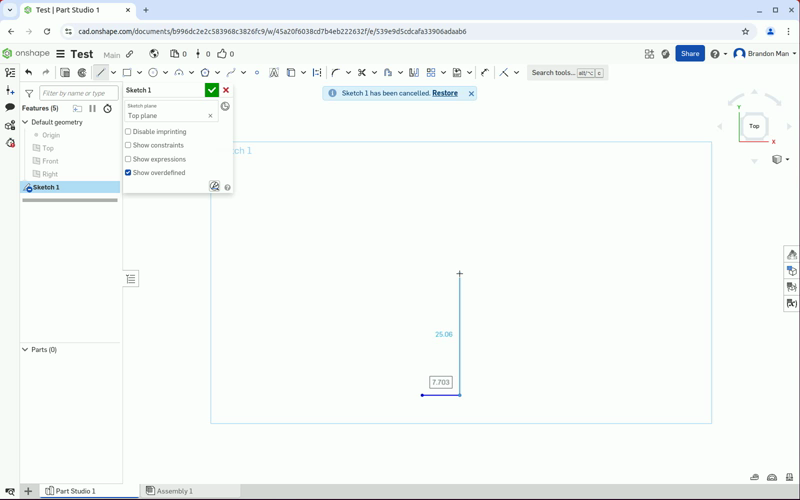
key_up(shift)
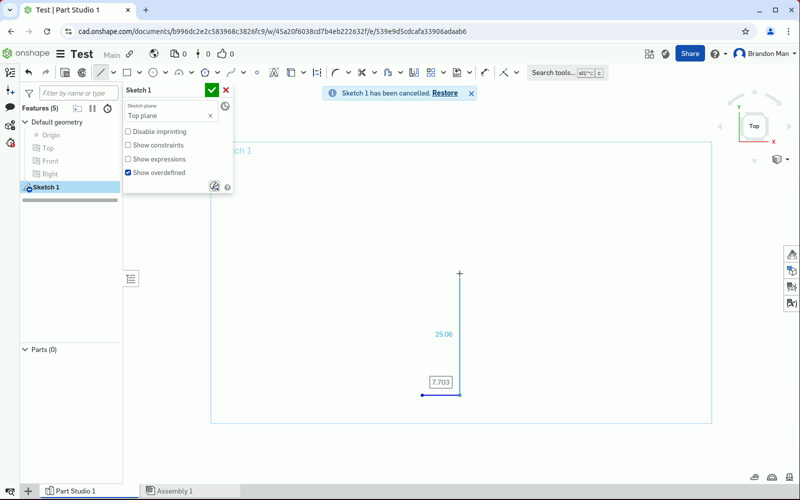
key_down(shift)
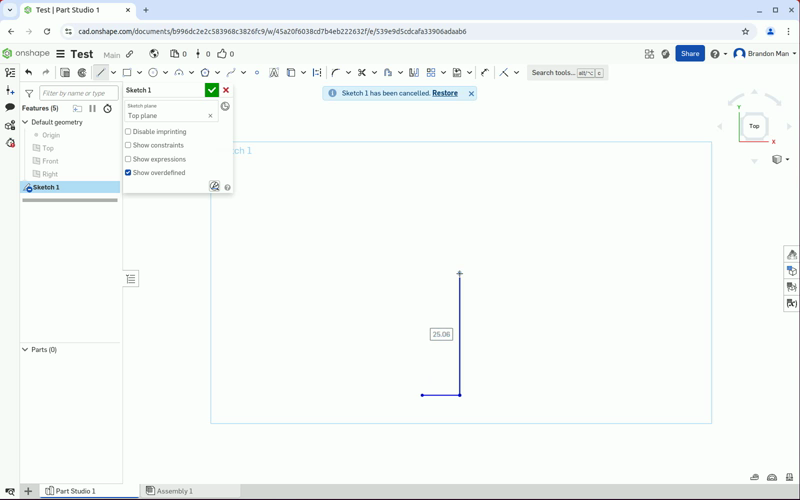
mouse_move(489, 273)
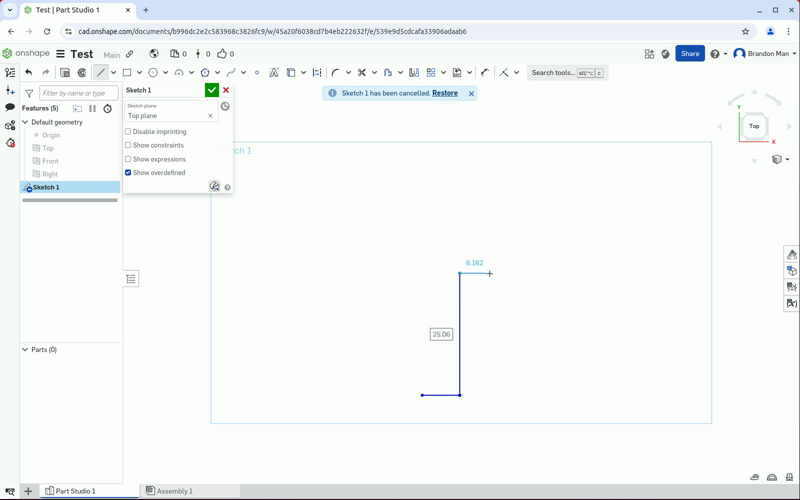
mouse_move(450, 273)
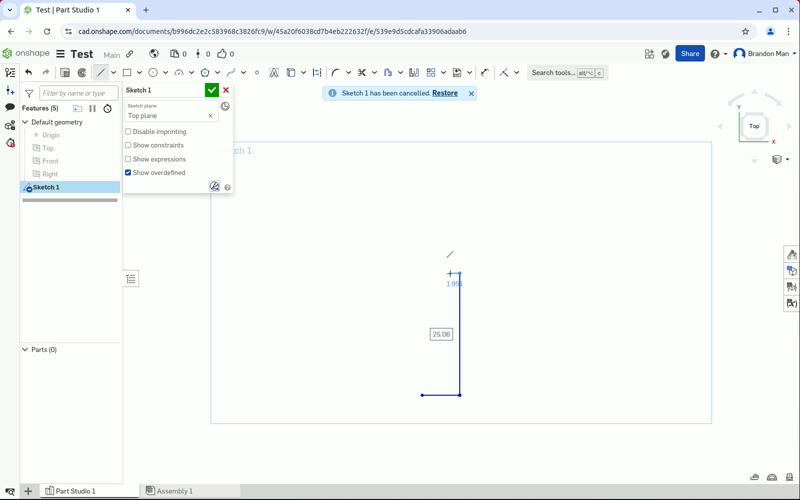
click(450, 273)
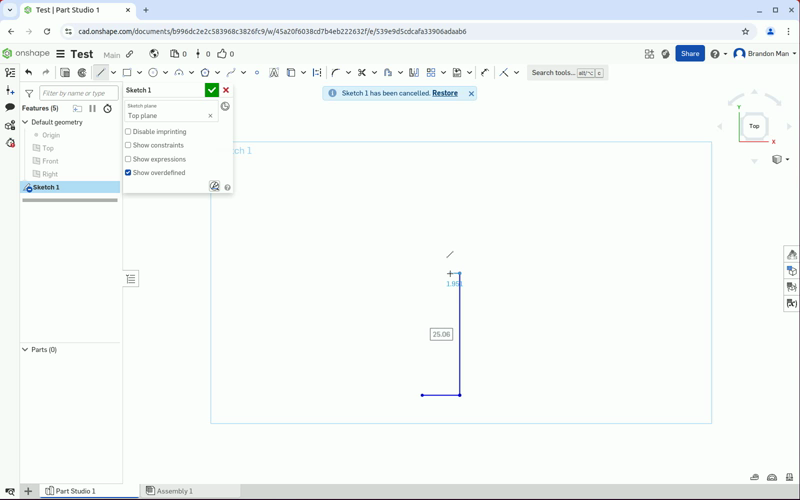
key_up(shift)
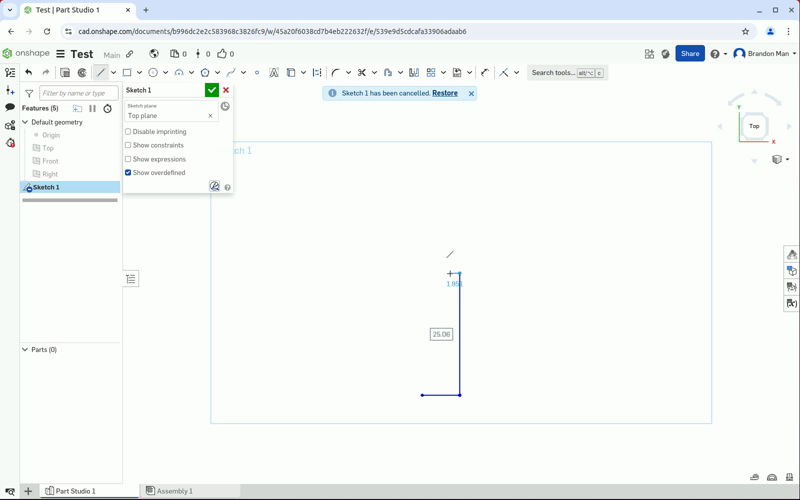
key_down(shift)
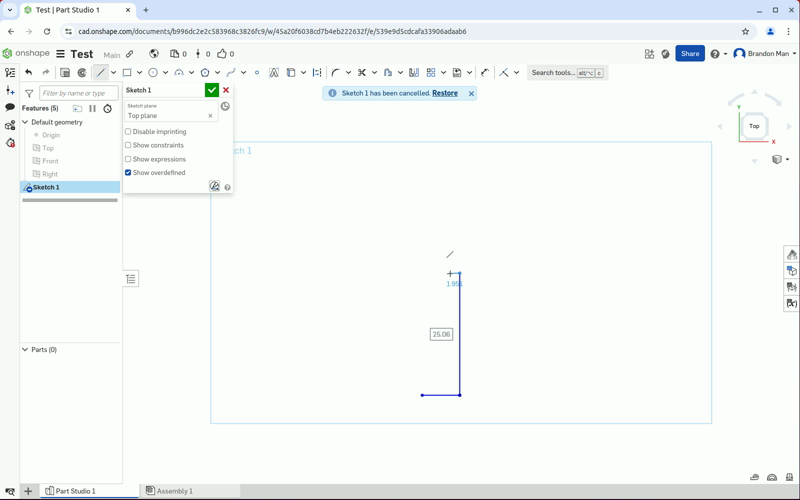
mouse_move(480, 273)
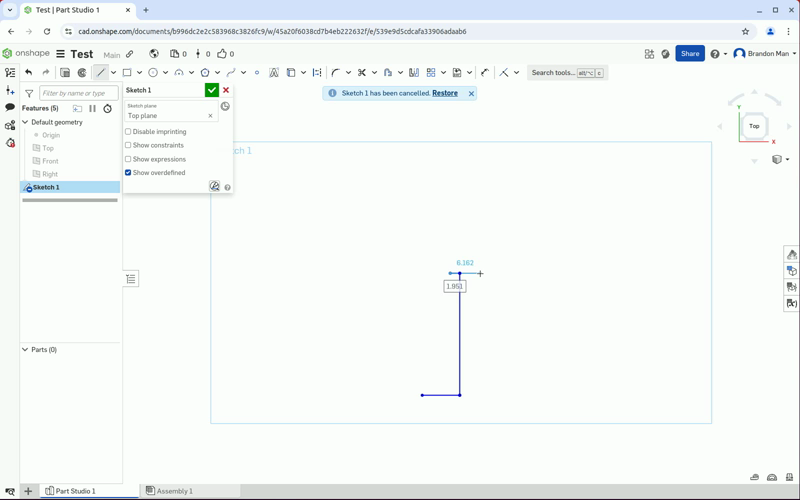
mouse_move(450, 235)
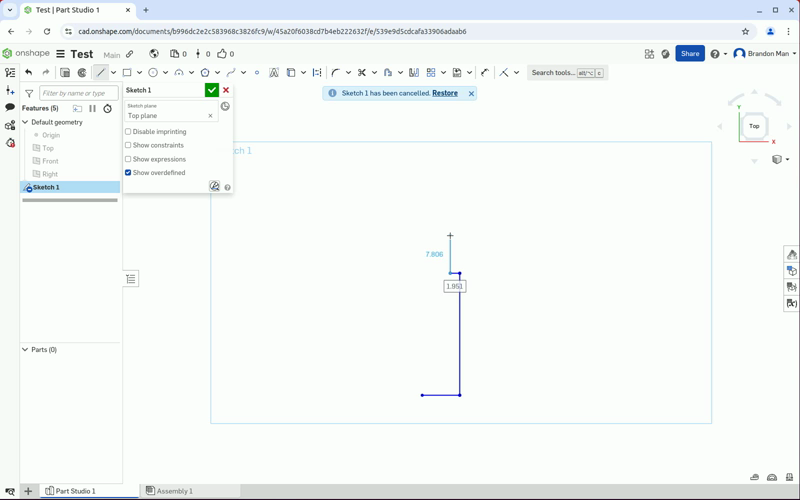
click(450, 235)
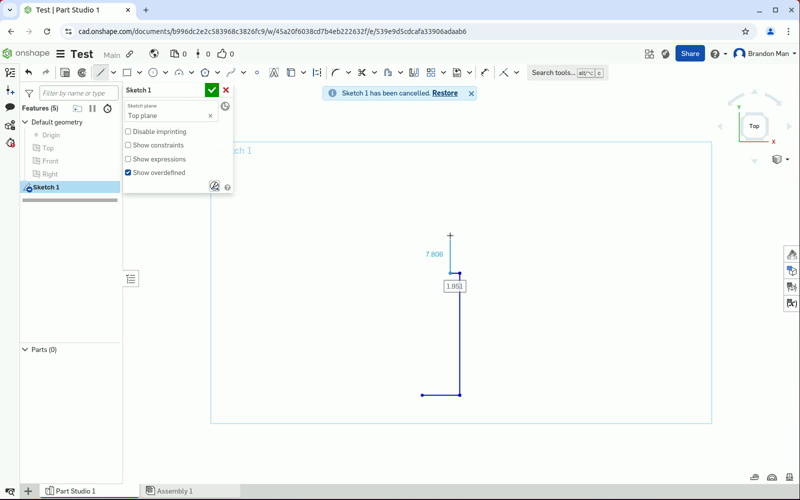
key_up(shift)
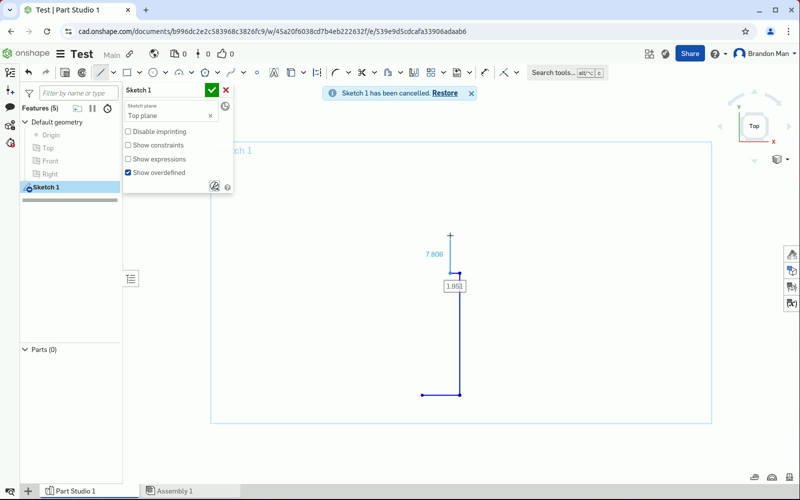
key_down(shift)
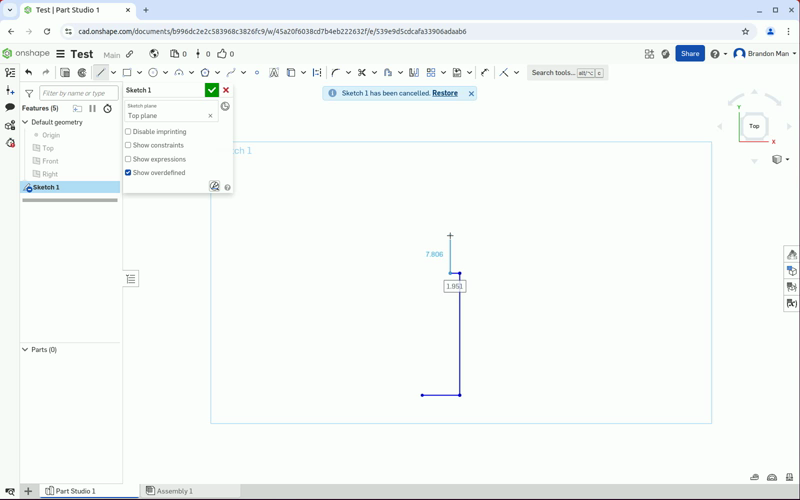
mouse_move(480, 235)
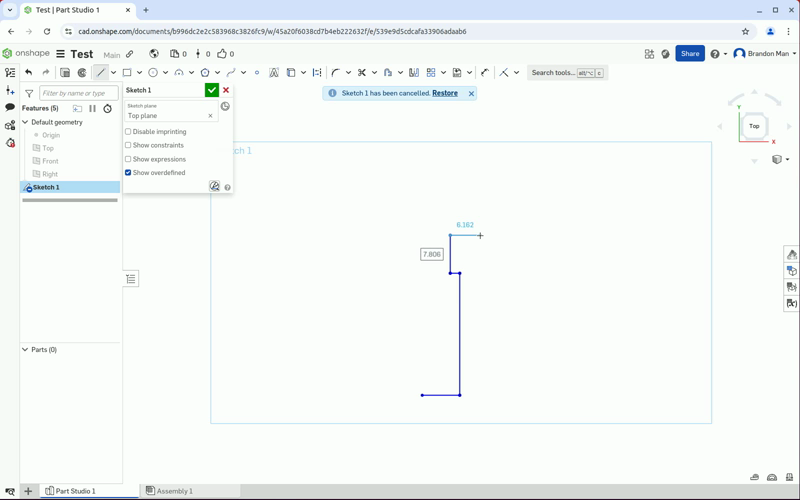
mouse_move(459, 235)
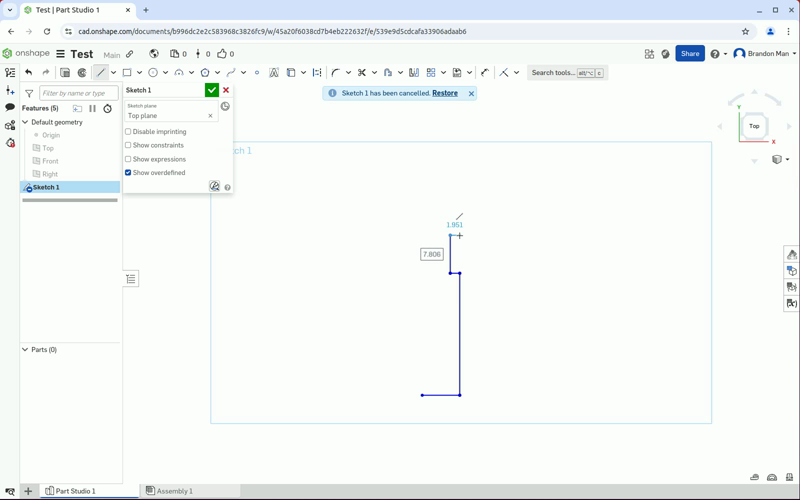
click(459, 235)
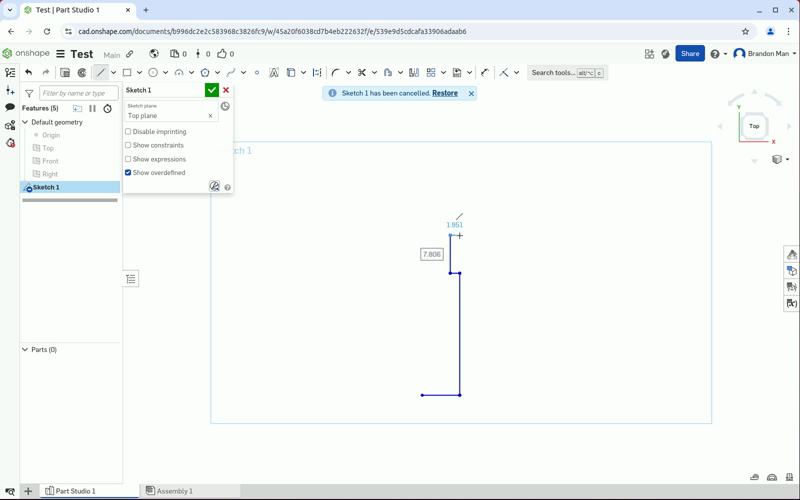
key_up(shift)
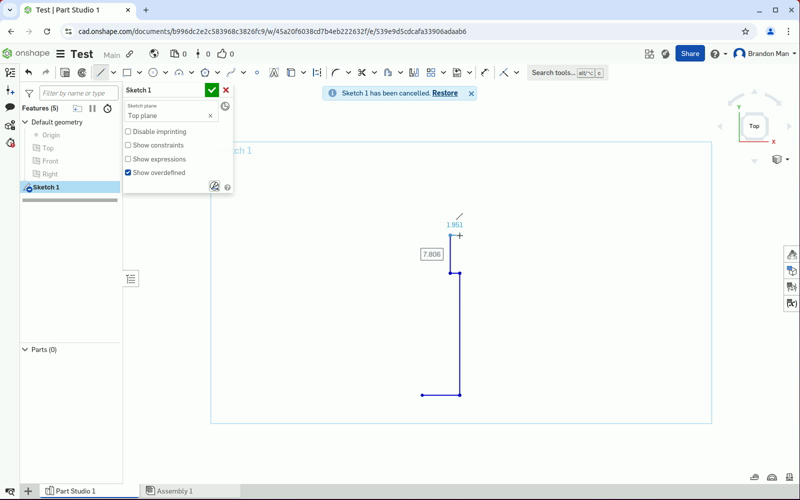
key_down(shift)
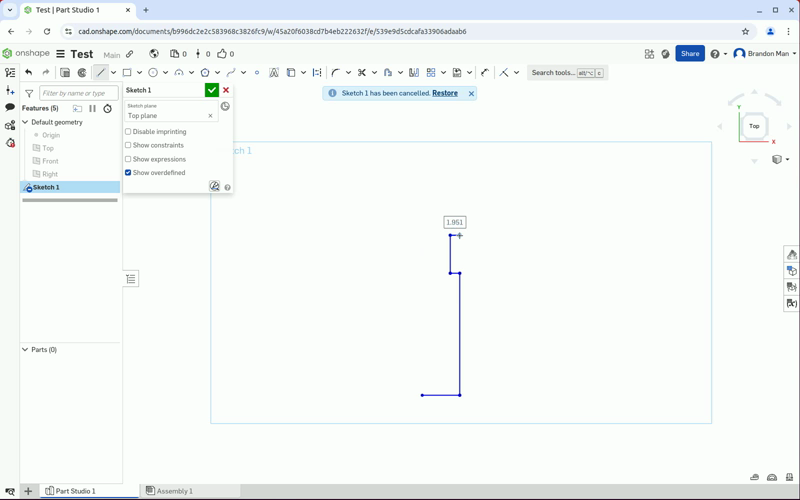
mouse_move(459, 171)
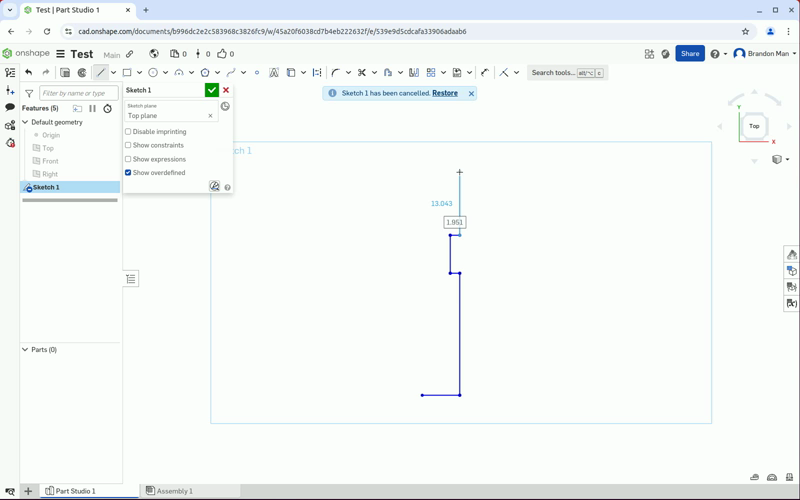
click(459, 171)
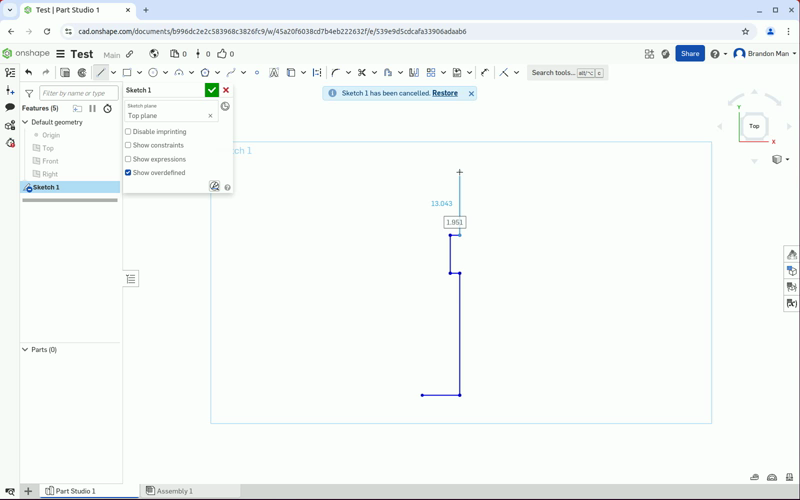
key_up(shift)
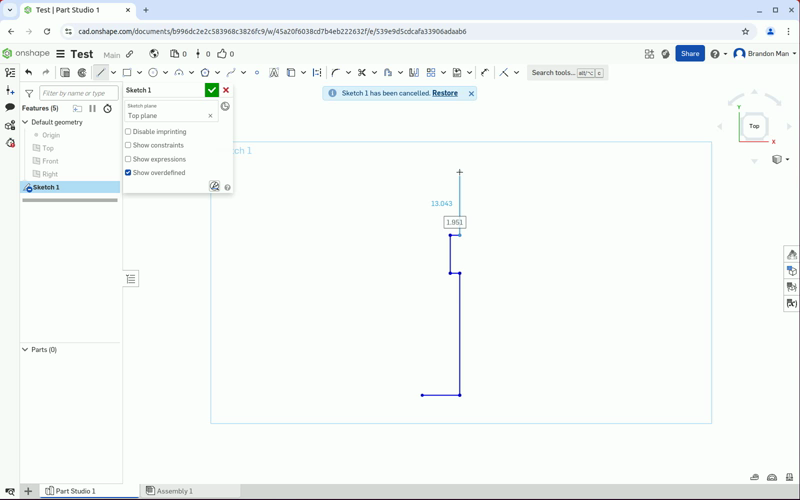
key_down(shift)
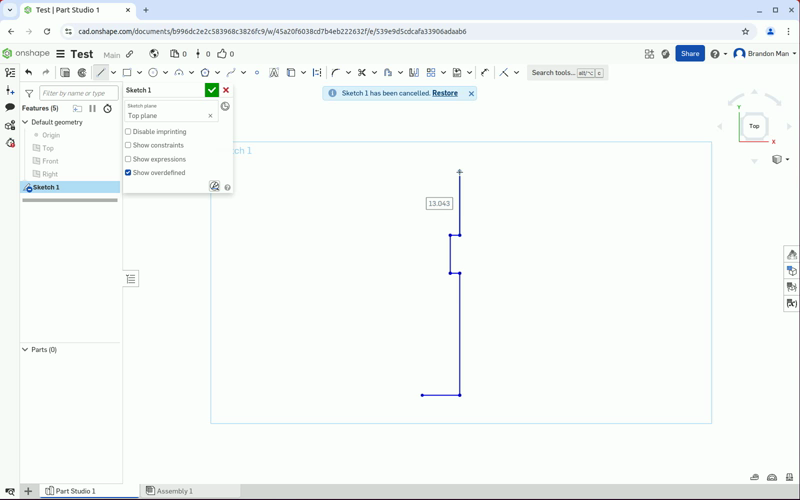
mouse_move(489, 171)
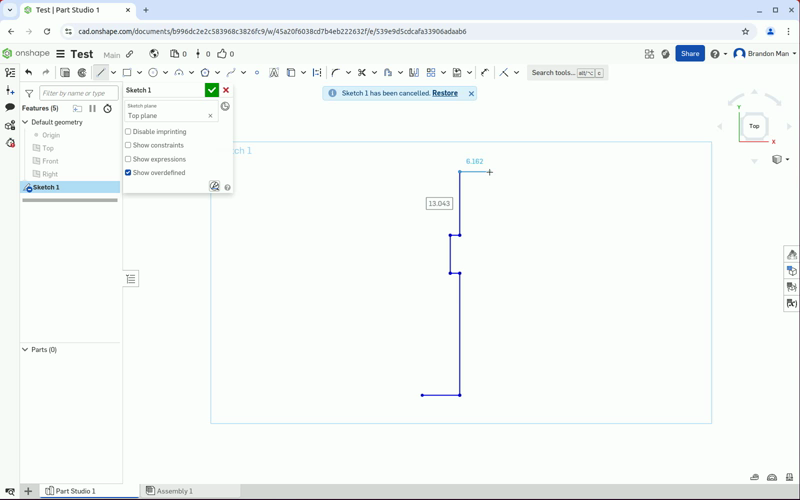
mouse_move(422, 171)
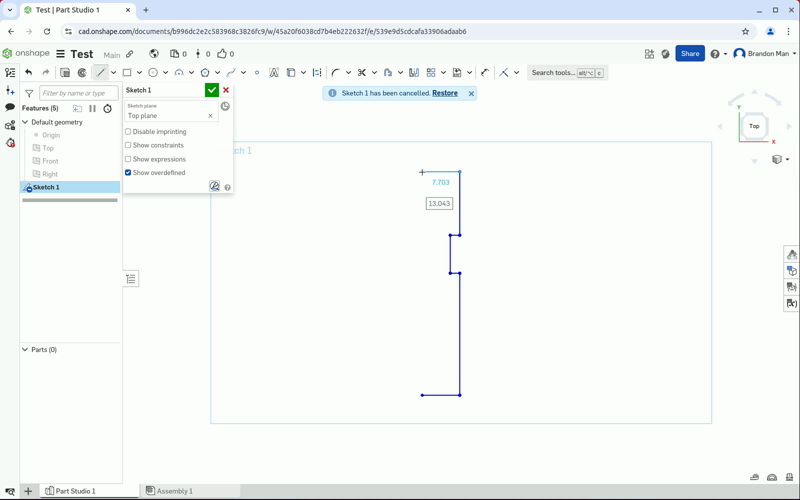
click(422, 171)
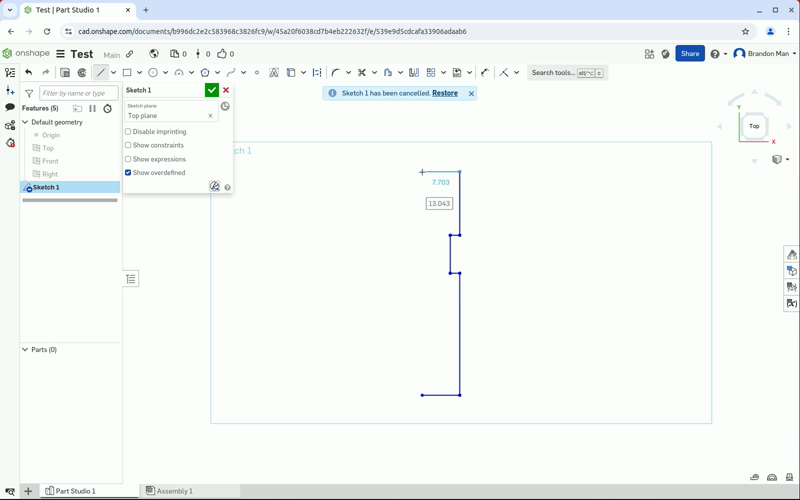
key_up(shift)
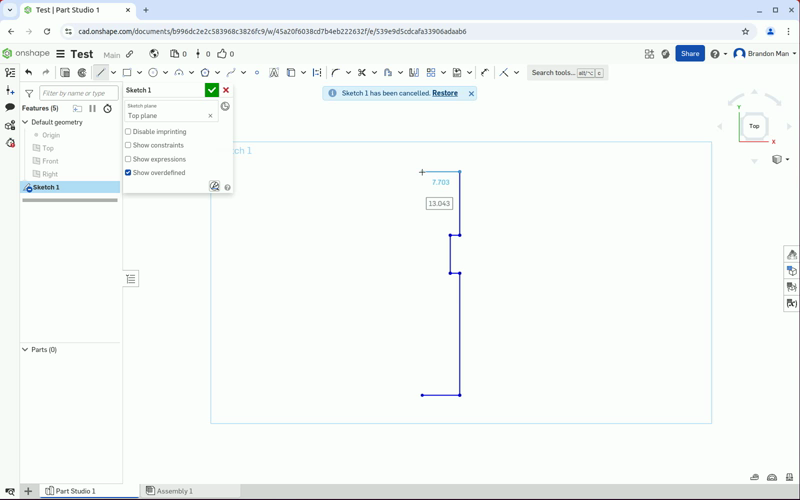
key_down(shift)
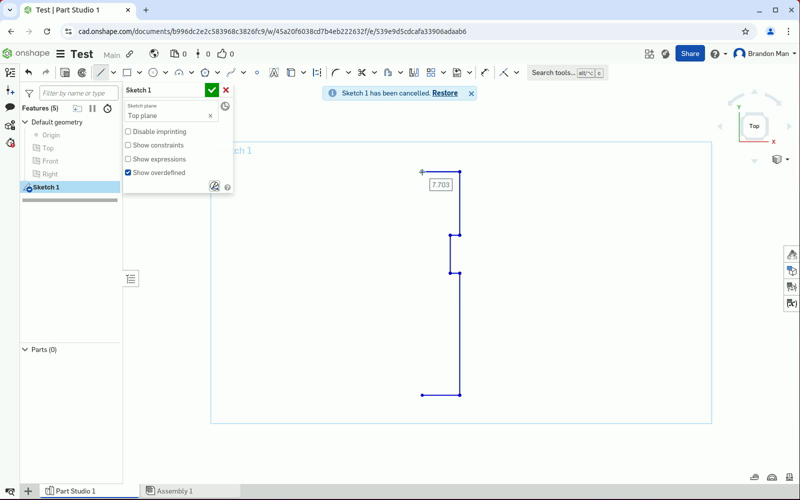
mouse_move(422, 395)
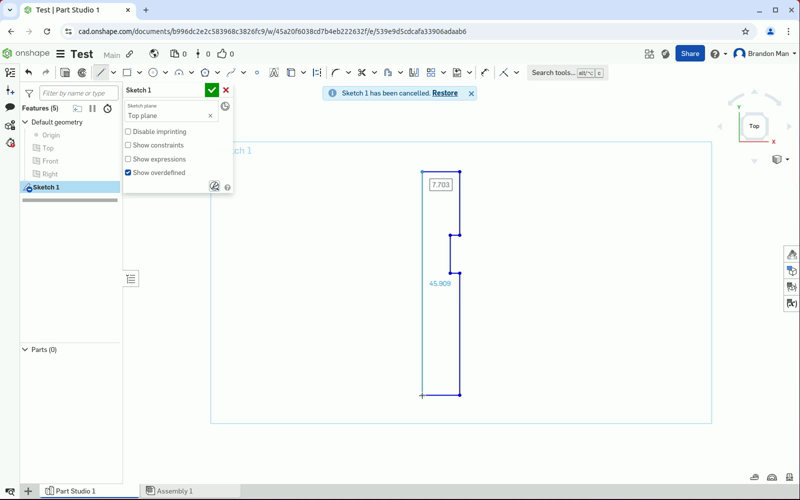
key_up(shift)
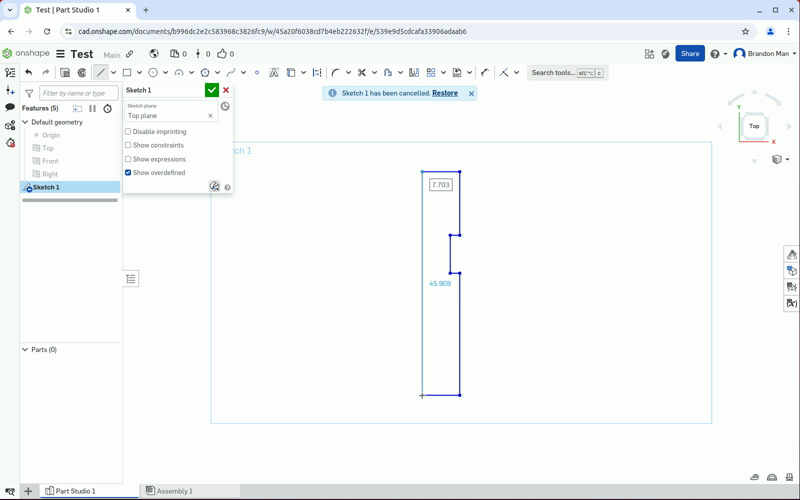
click(422, 395)
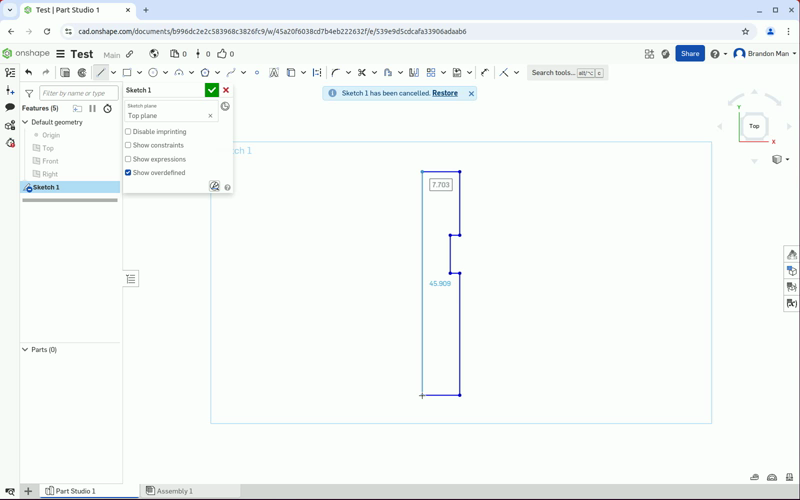
key(esc)
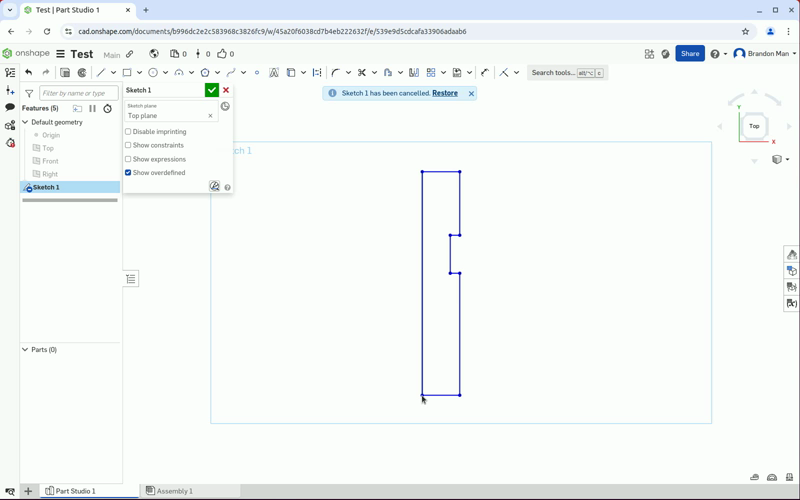
mouse_move(448, 376)
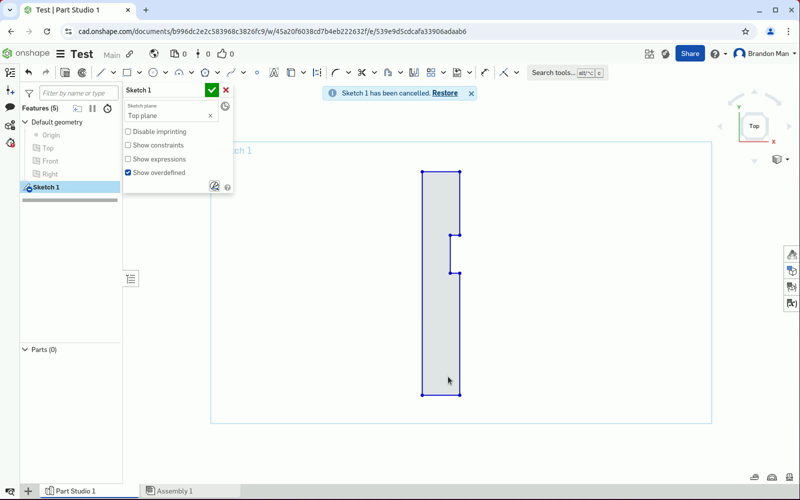
click(448, 376)
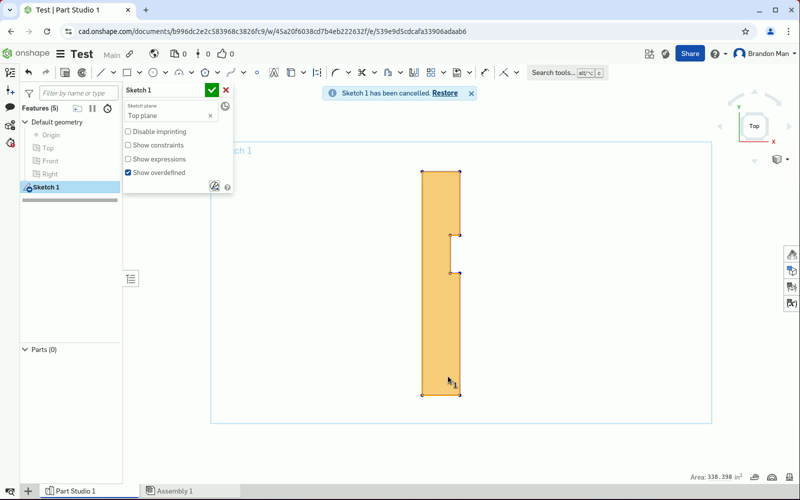
mouse_move(73, 352)
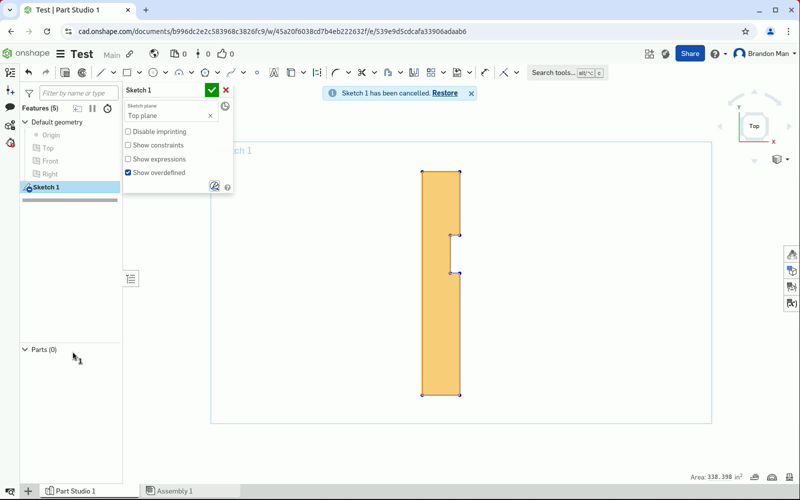
key(shift+y)
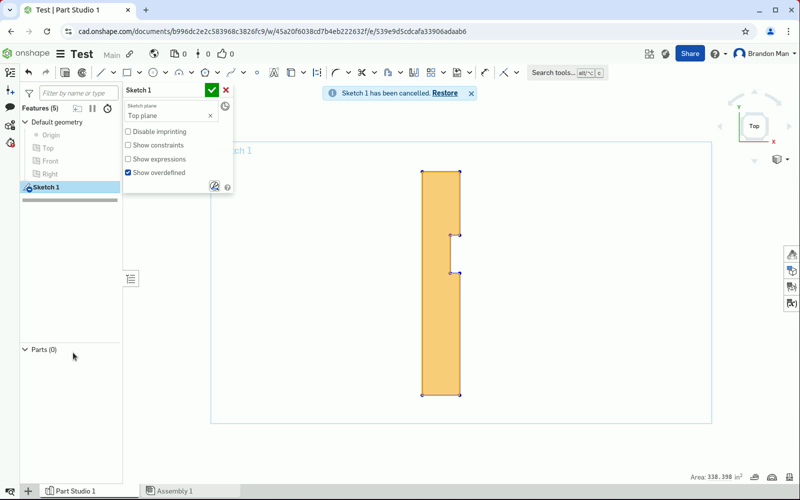
key(shift+e)
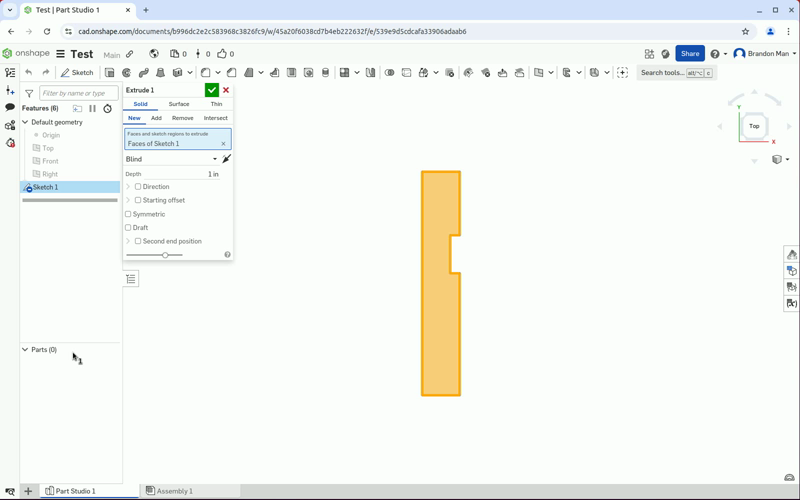
mouse_move(143, 106)
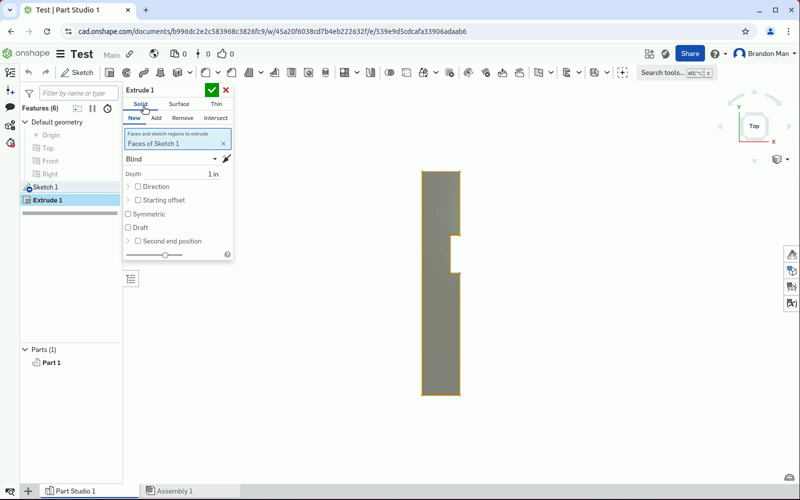
click(143, 106)
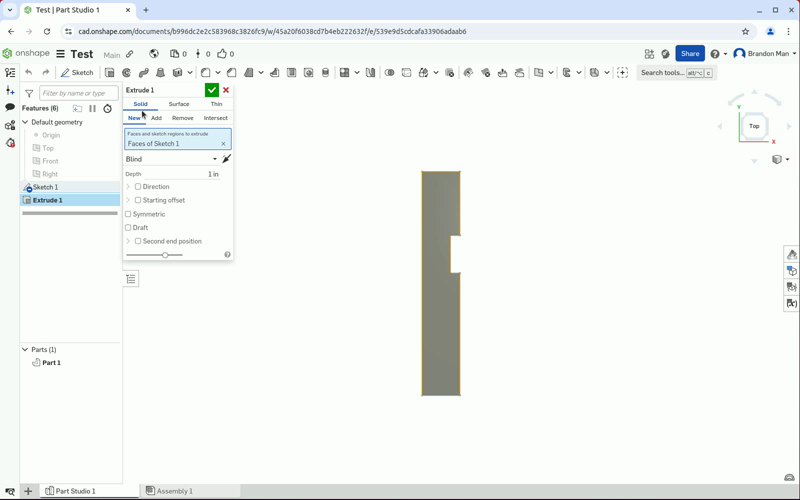
mouse_move(137, 120)
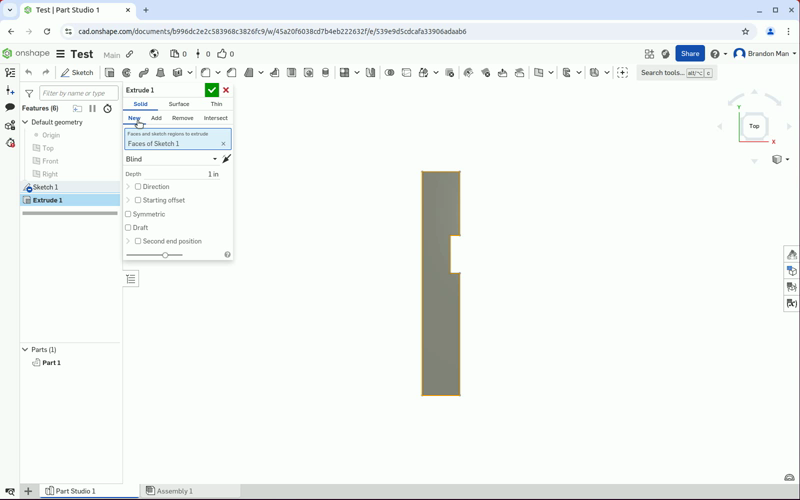
click(137, 120)
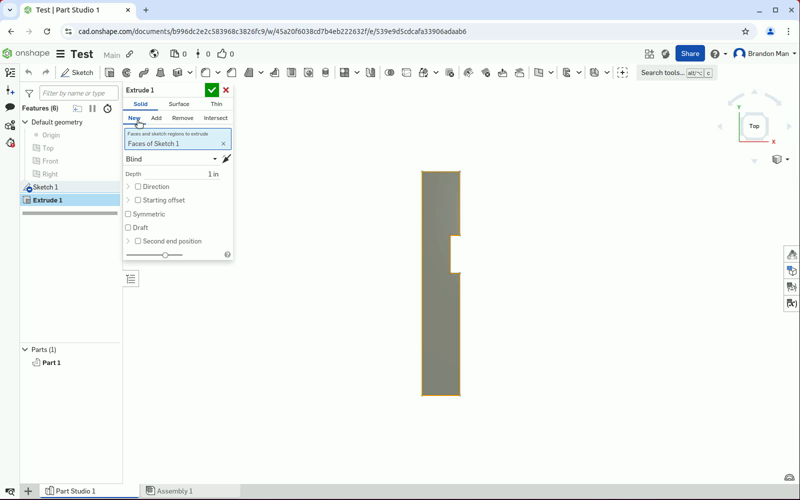
key(tab, 4)
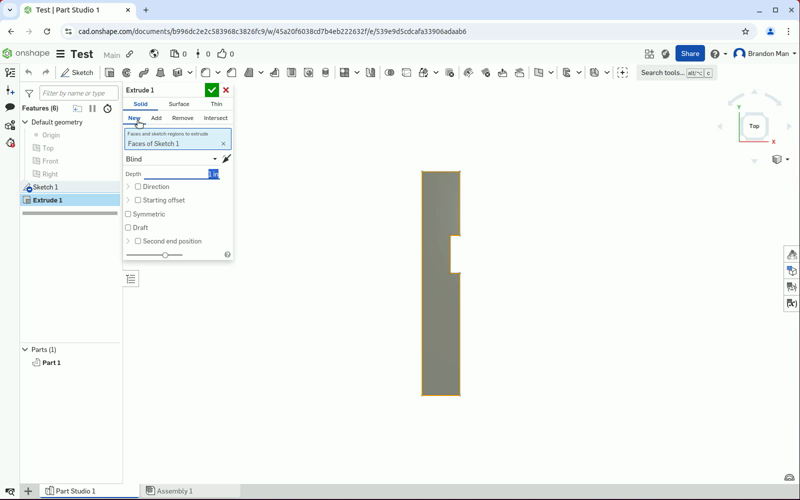
text(1.204)
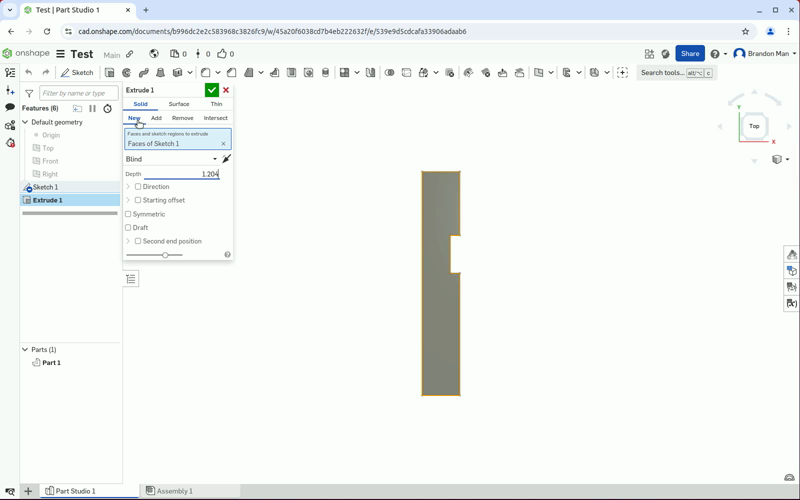
key(enter)
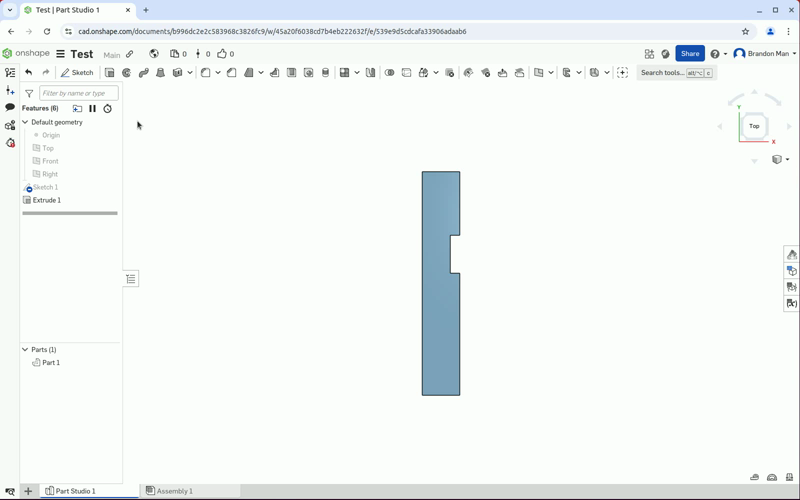
key(shift+h)
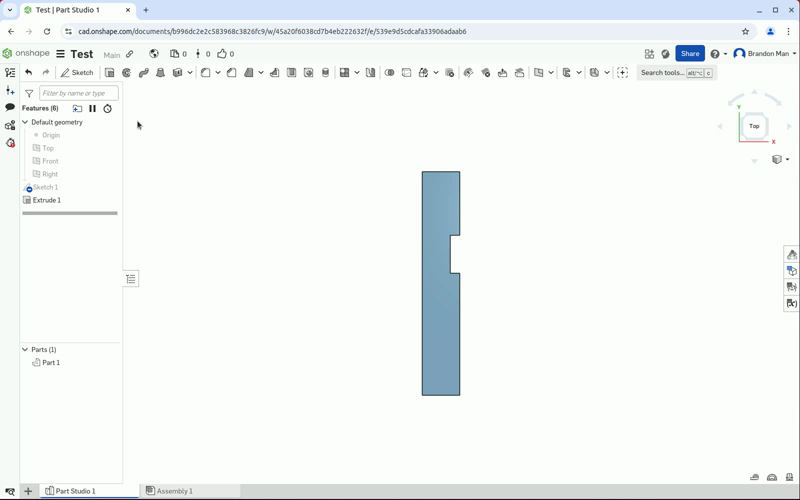
key(shift+h)
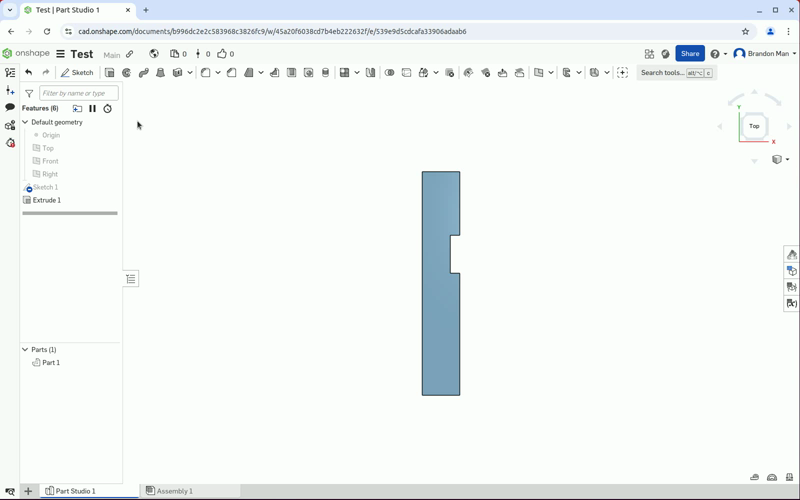
mouse_move(73, 189)
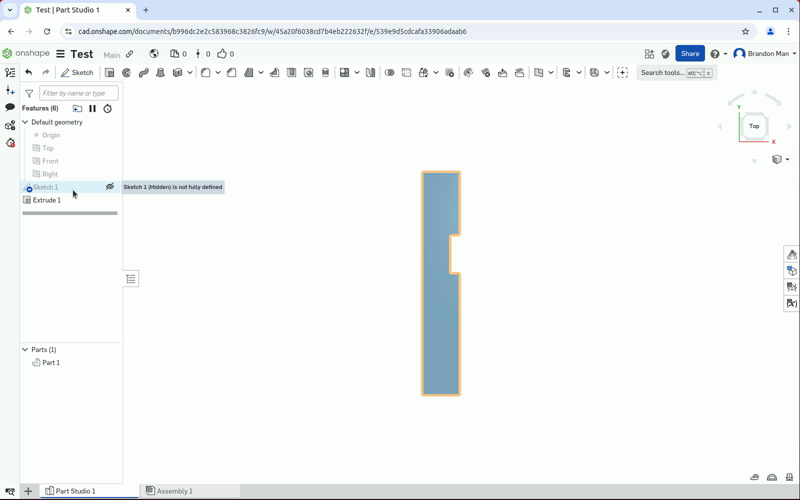
click(73, 189)
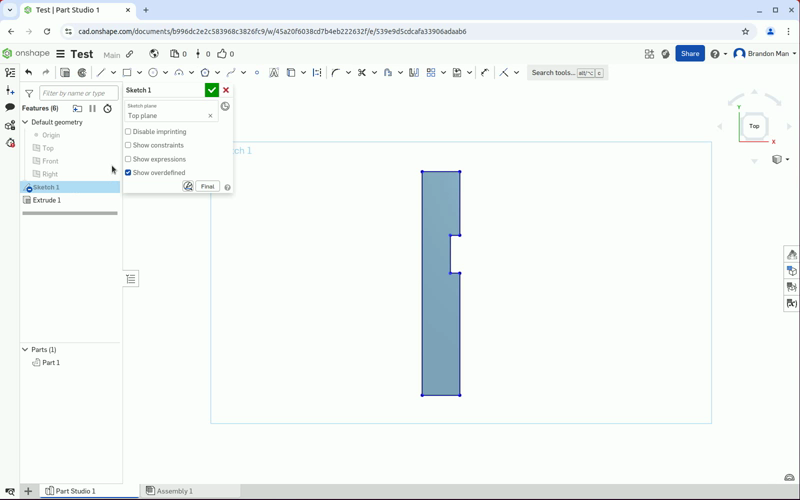
mouse_move(229, 92)
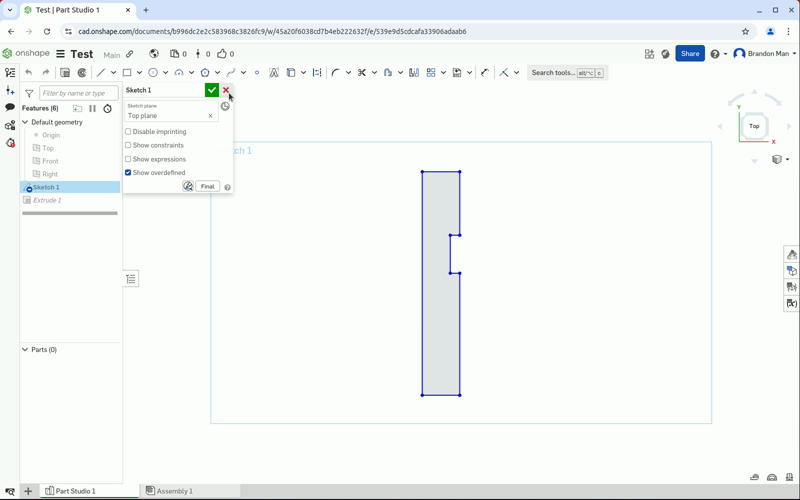
click(229, 92)
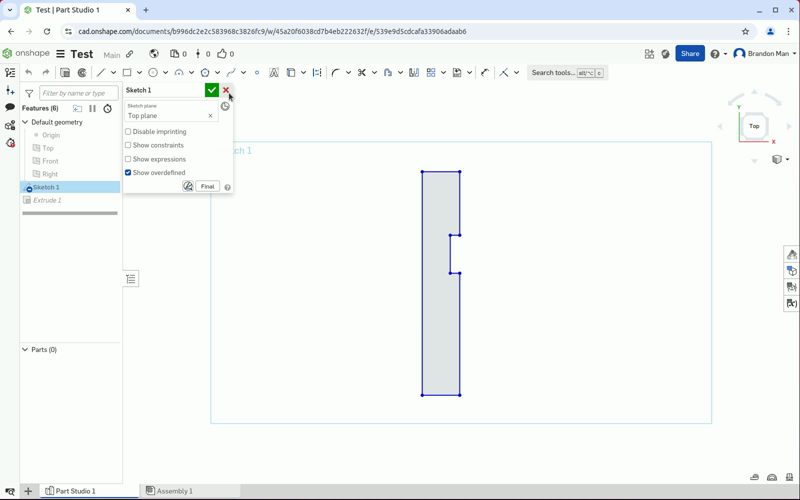
key(shift+s)
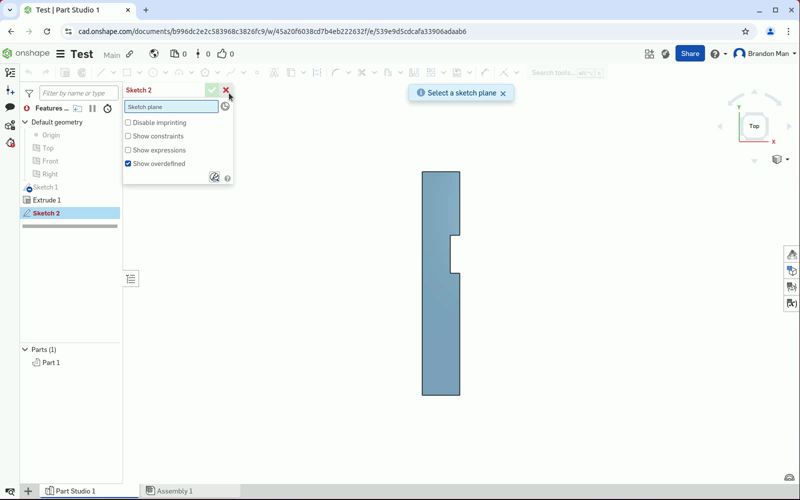
mouse_move(73, 150)
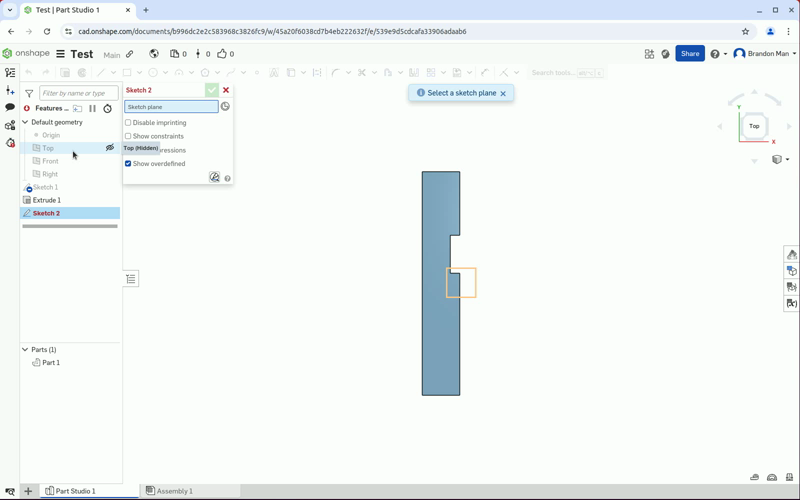
click(73, 150)
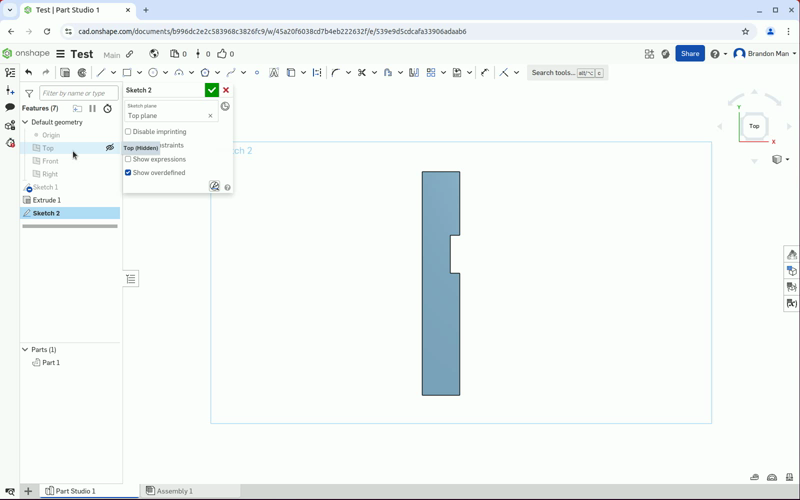
mouse_move(73, 352)
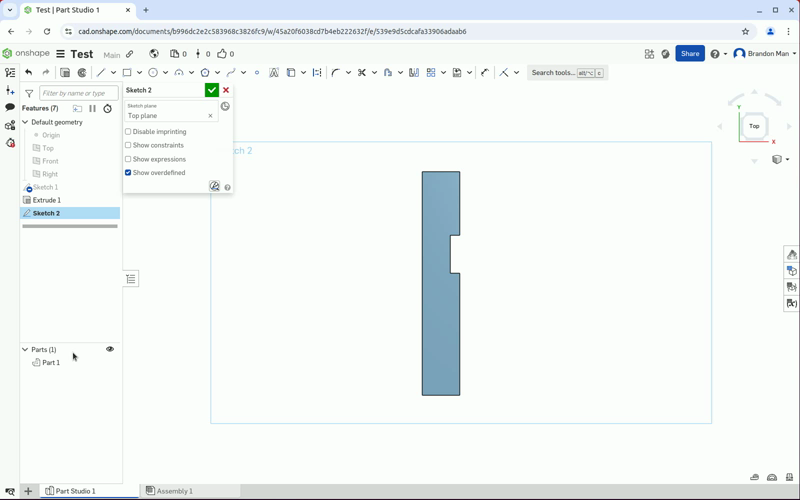
key(y)
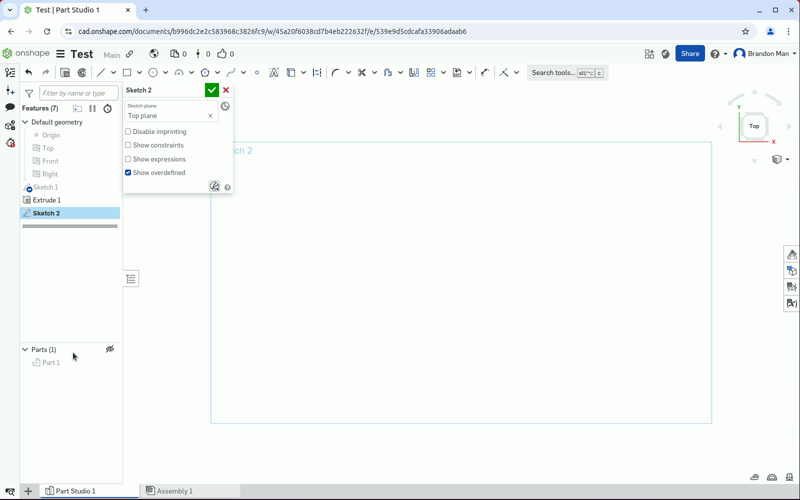
key(l)
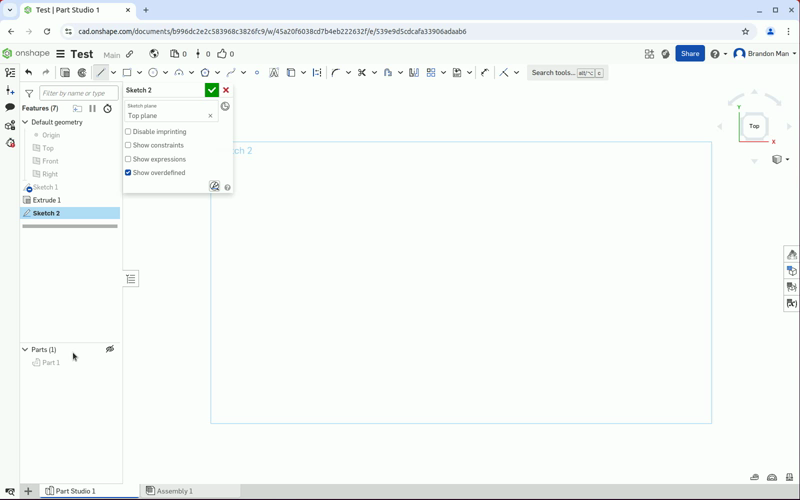
key_down(shift)
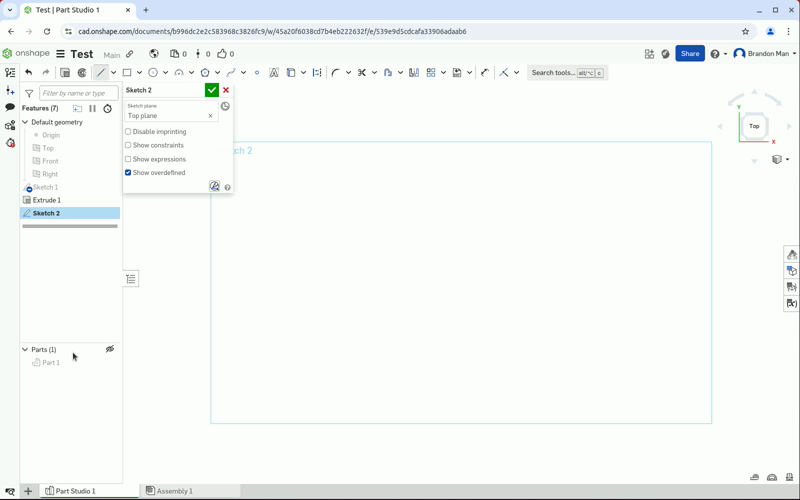
mouse_move(460, 395)
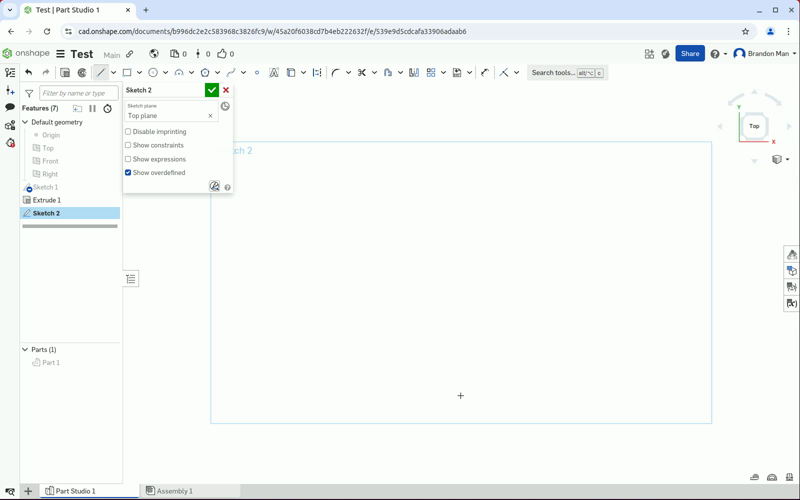
click(460, 395)
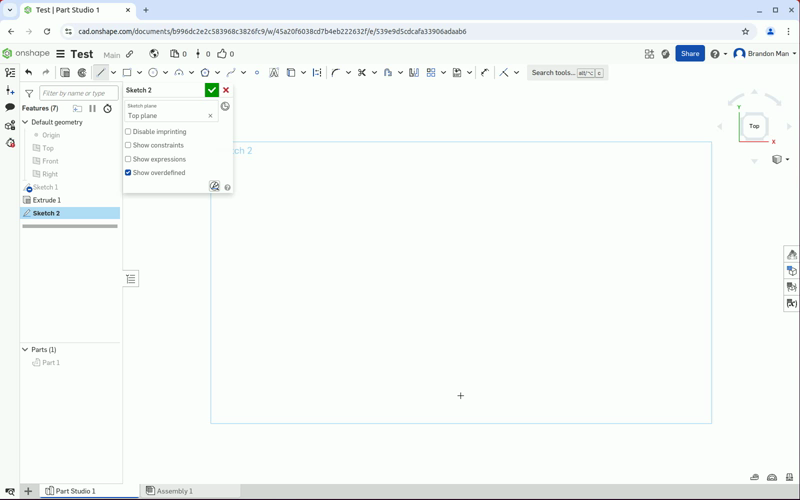
key_up(shift)
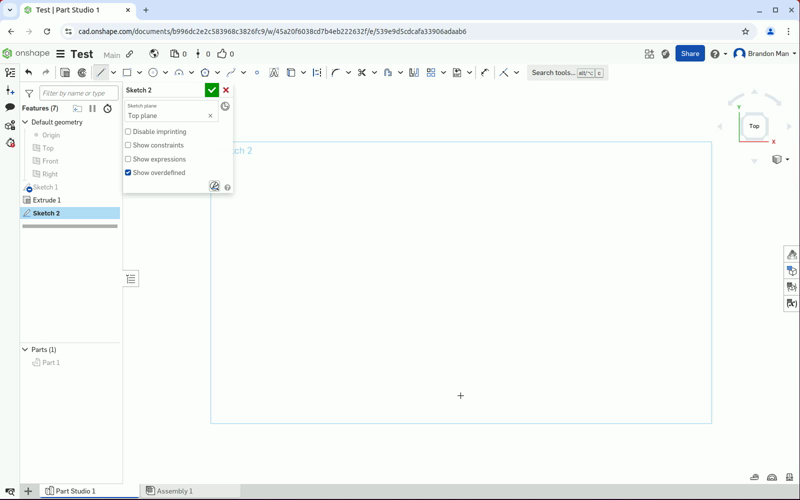
key_down(shift)
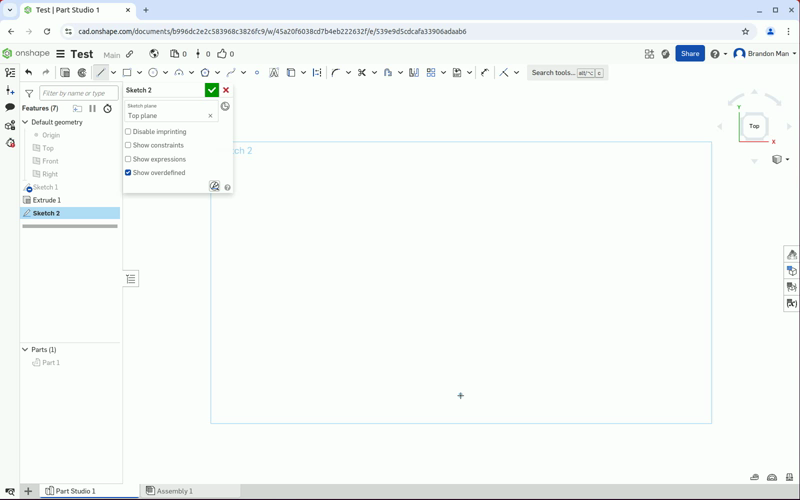
mouse_move(490, 395)
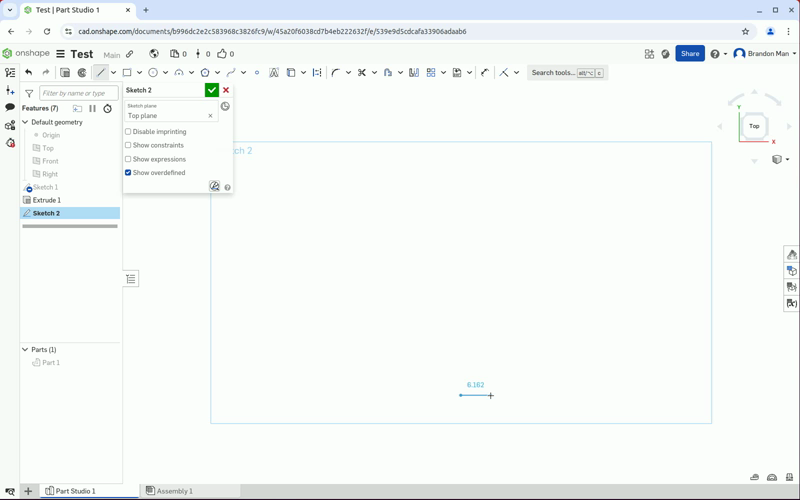
mouse_move(498, 395)
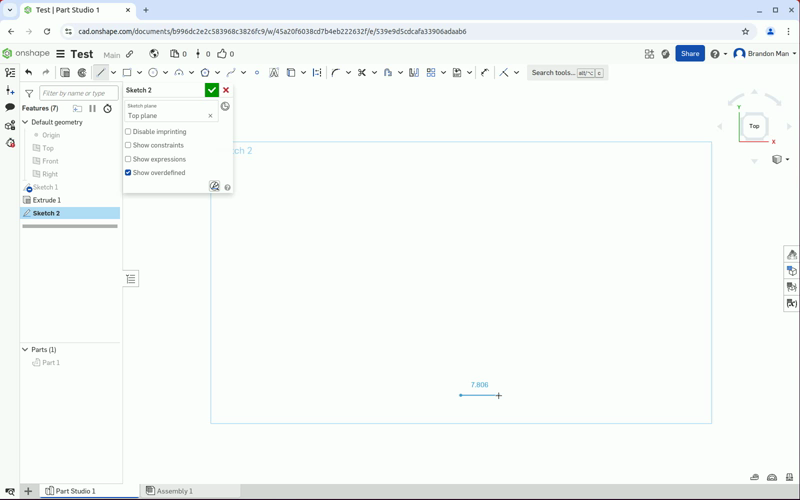
click(498, 395)
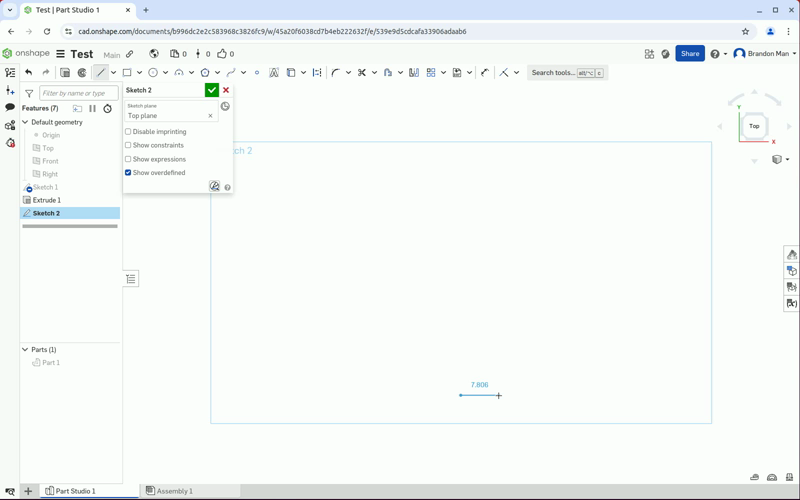
key_up(shift)
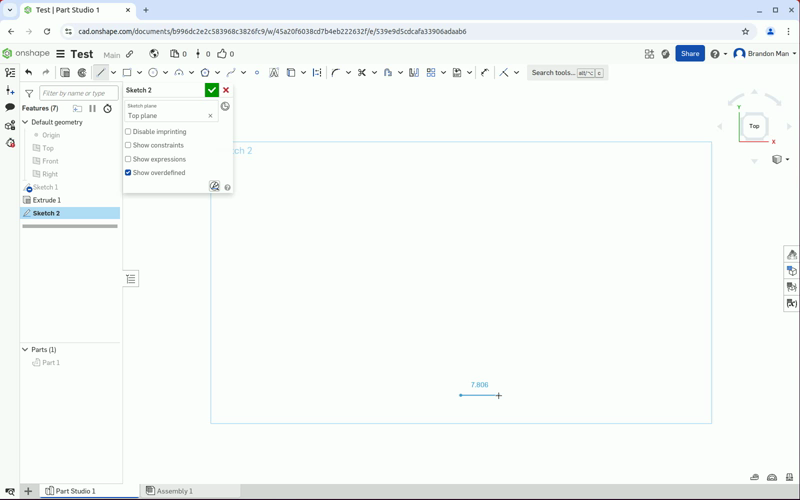
key_down(shift)
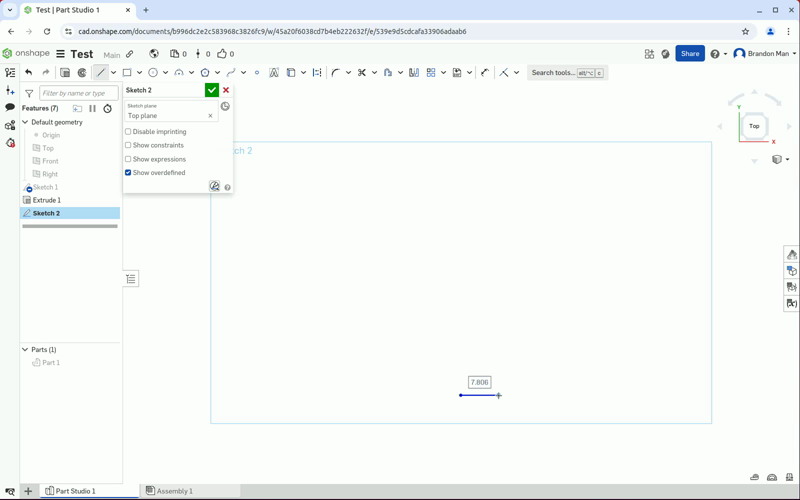
mouse_move(498, 171)
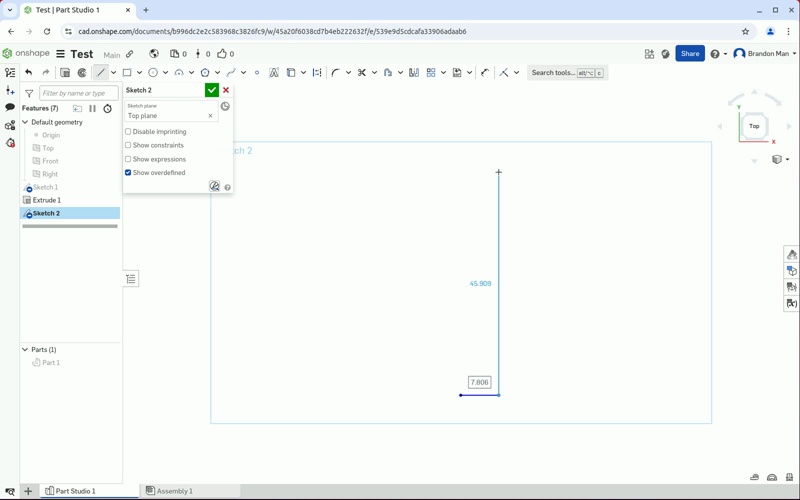
click(498, 171)
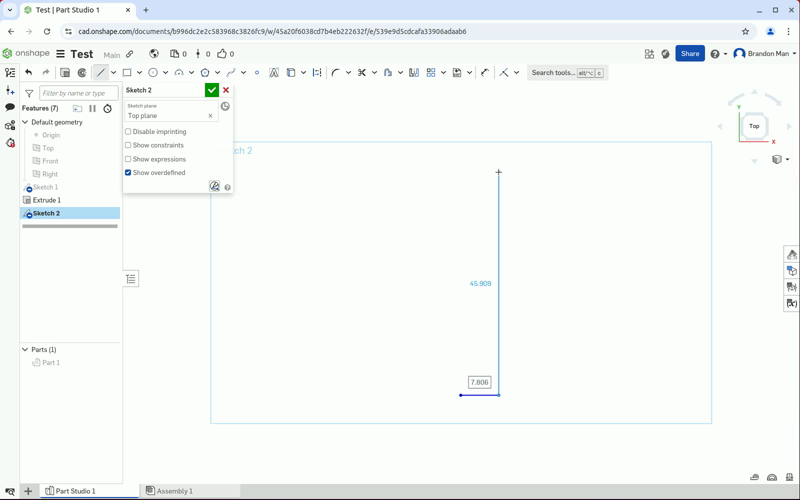
key_up(shift)
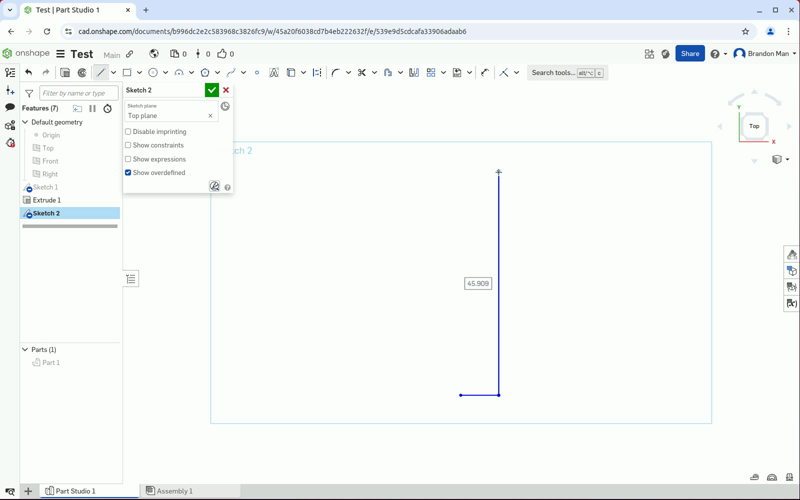
key_down(shift)
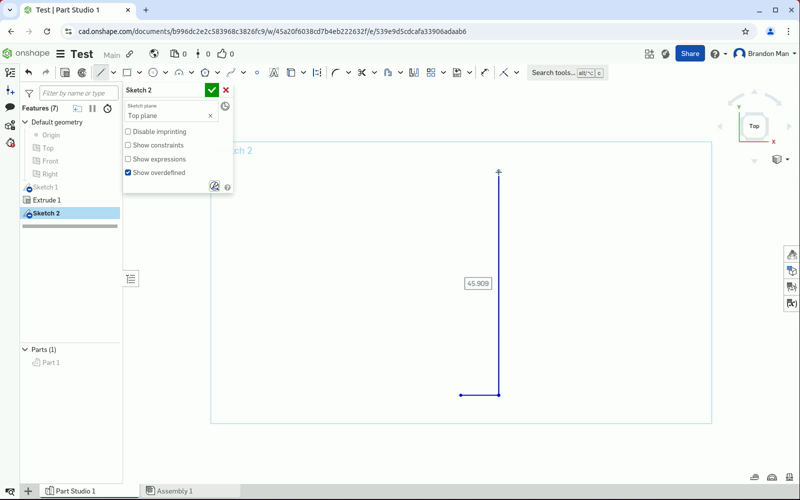
mouse_move(528, 171)
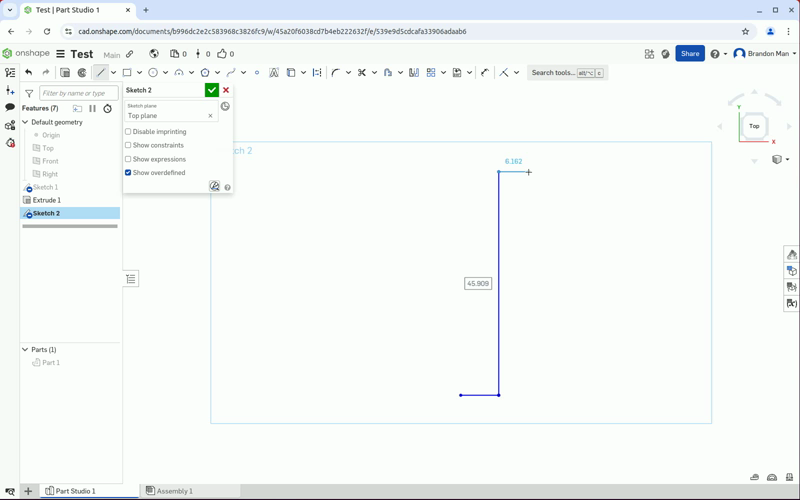
mouse_move(460, 171)
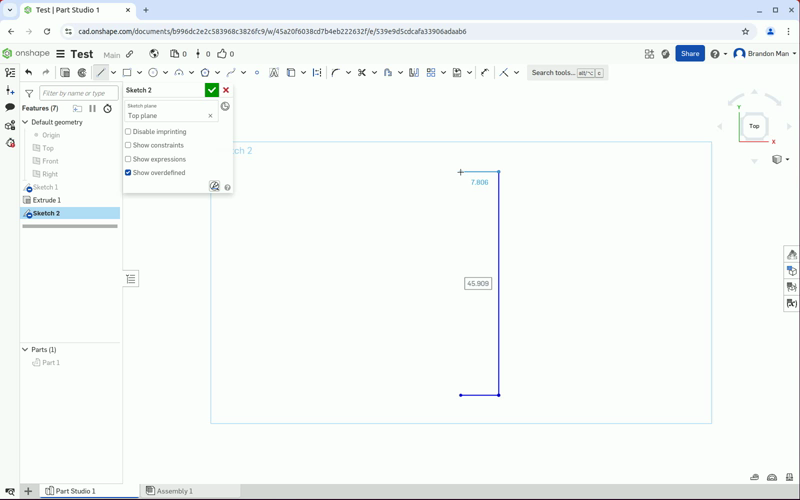
click(460, 171)
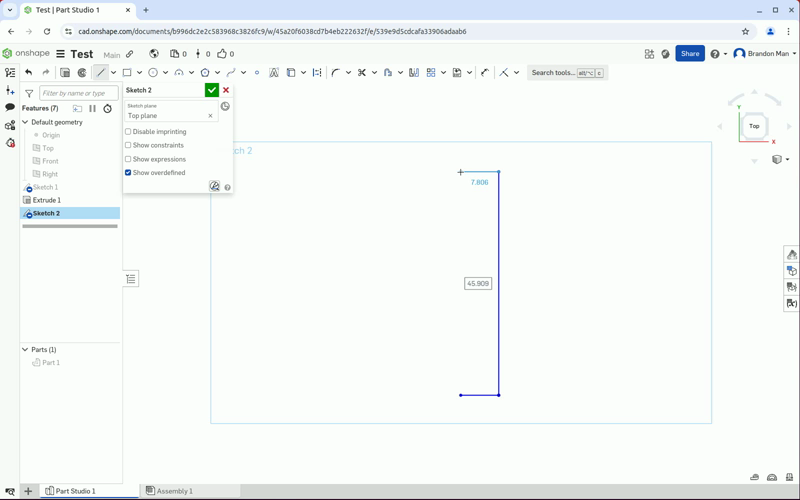
key_up(shift)
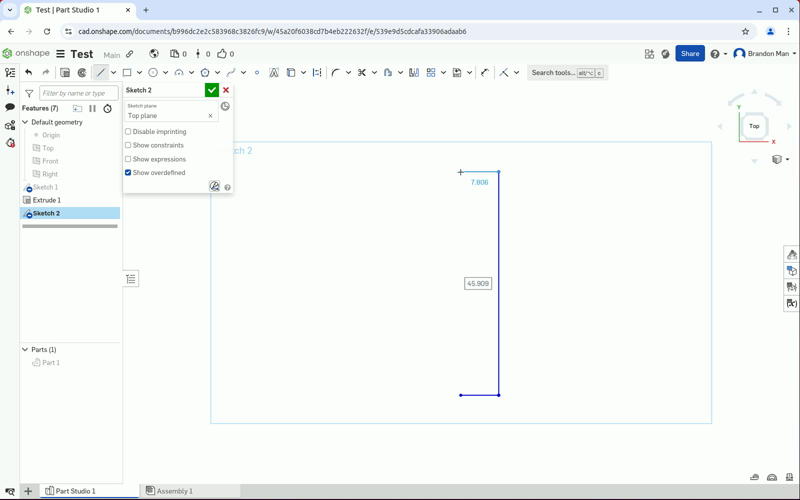
key_down(shift)
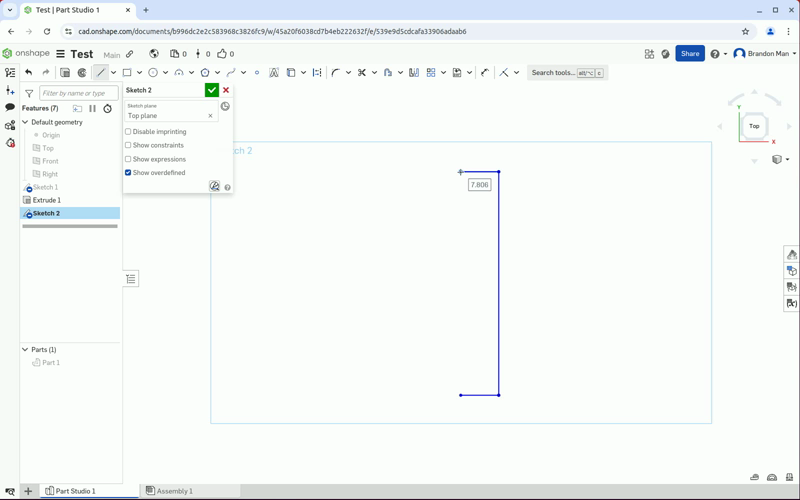
mouse_move(460, 235)
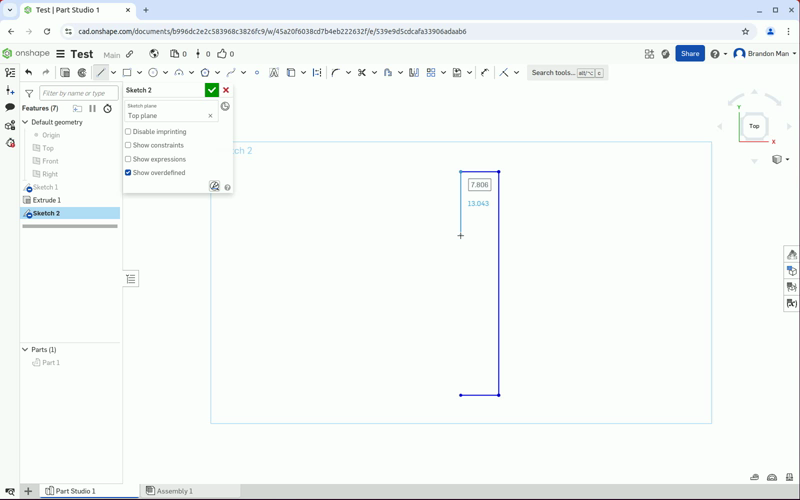
click(460, 235)
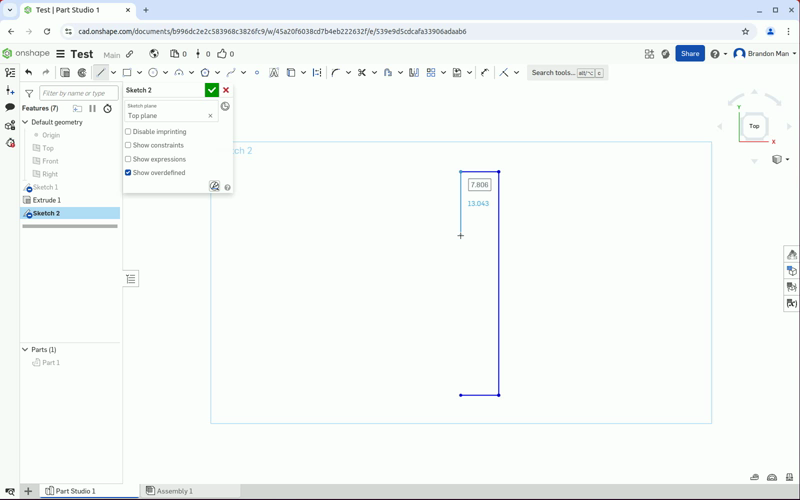
key_up(shift)
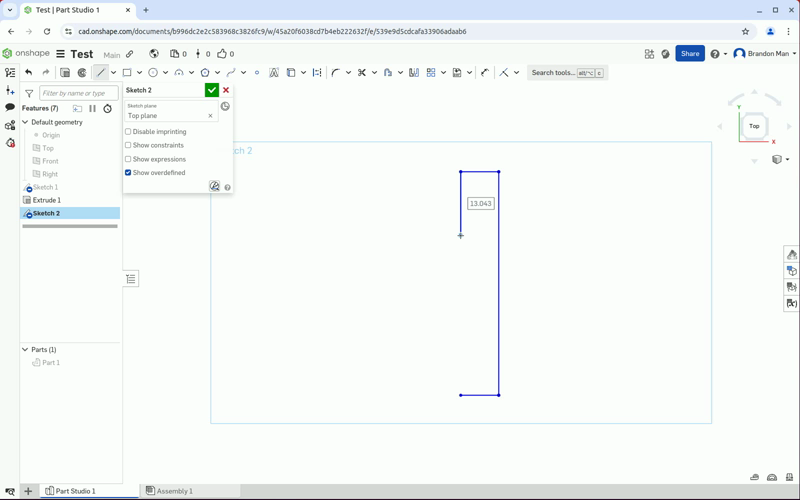
key_down(shift)
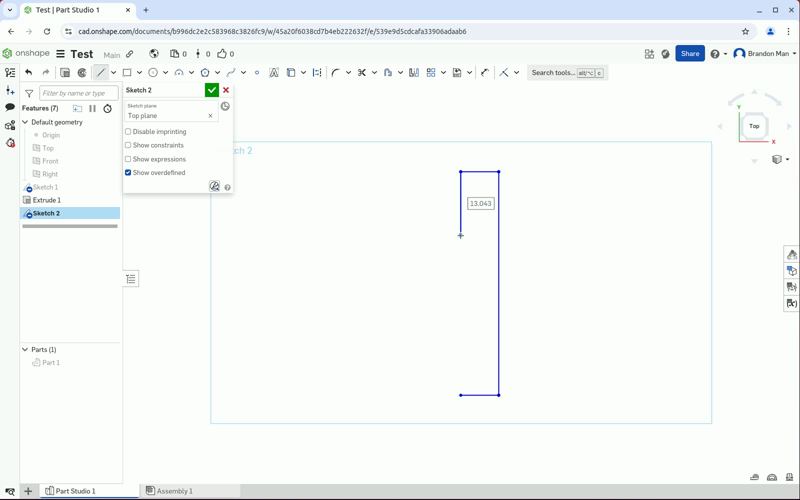
mouse_move(490, 235)
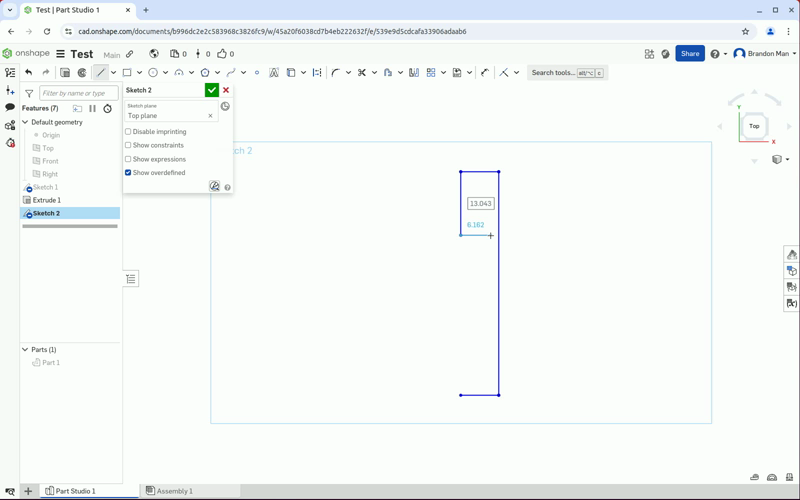
mouse_move(470, 235)
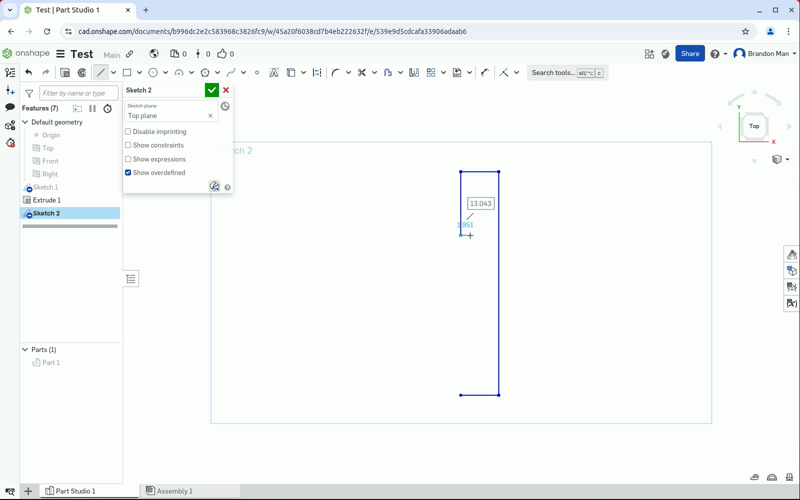
click(470, 235)
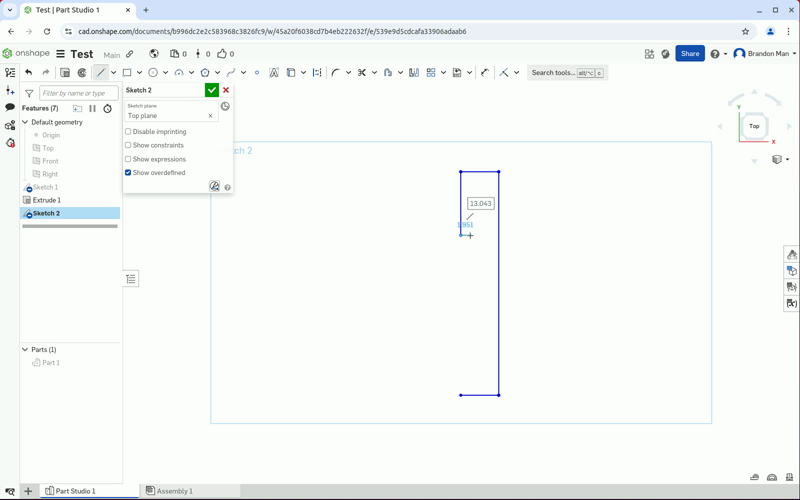
key_up(shift)
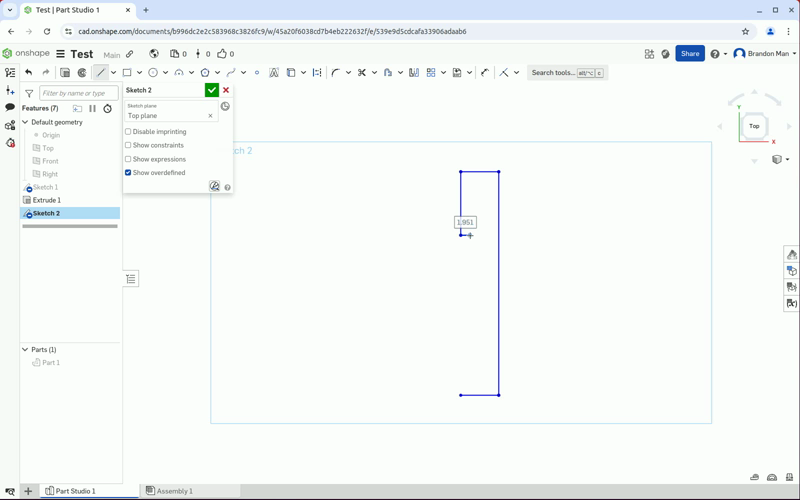
key_down(shift)
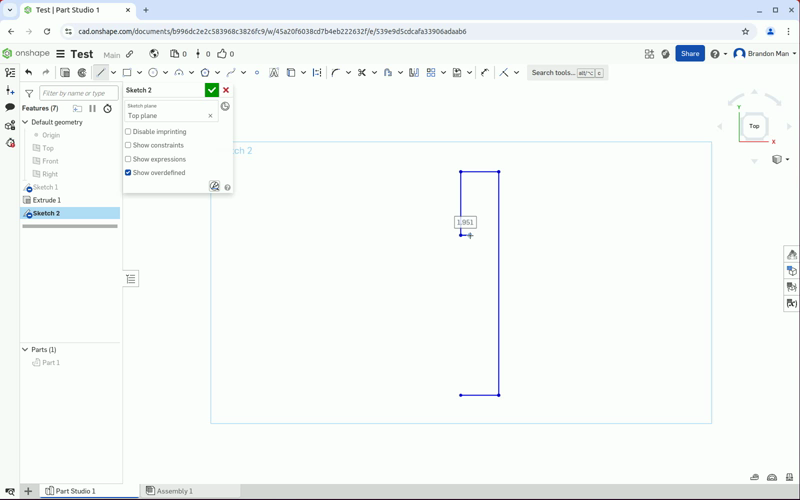
mouse_move(500, 235)
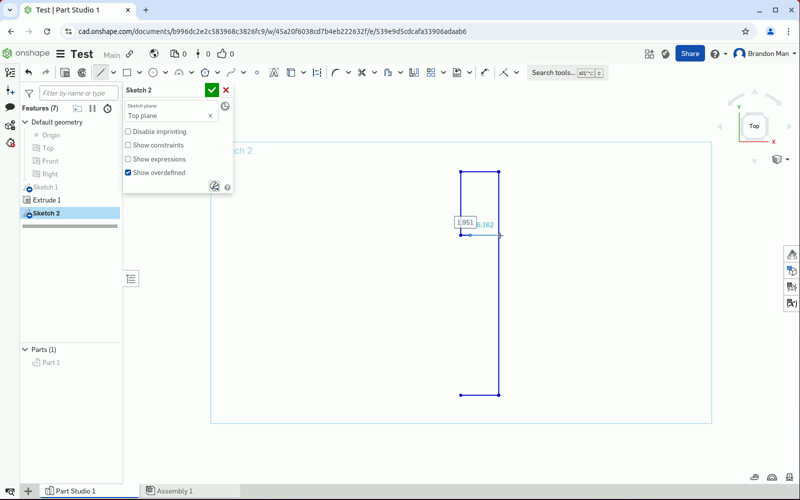
mouse_move(470, 273)
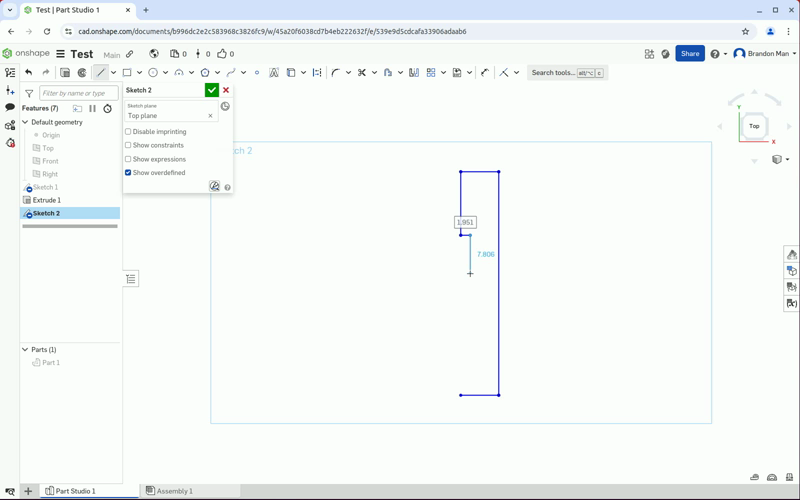
click(470, 273)
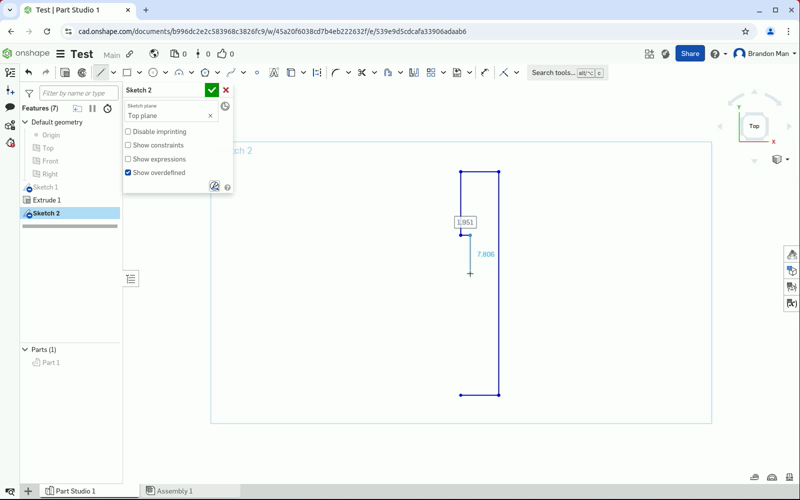
key_up(shift)
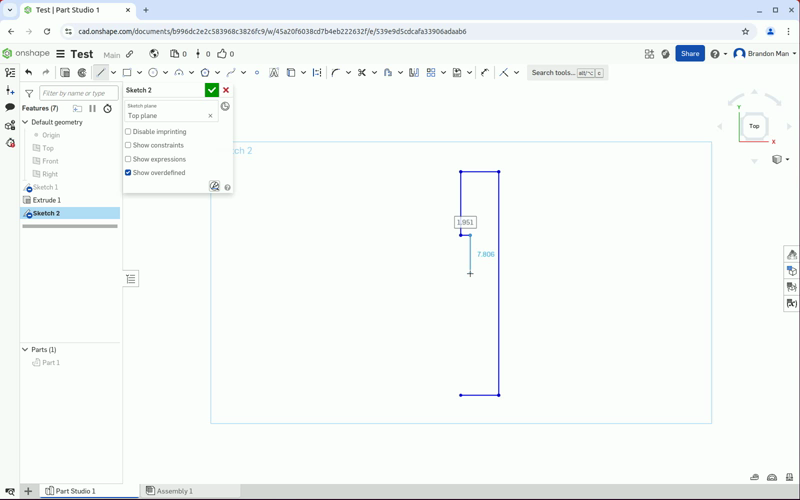
key_down(shift)
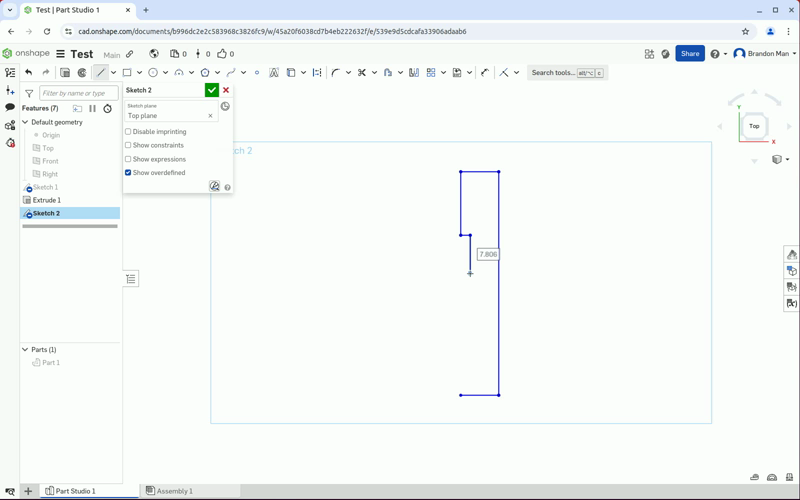
mouse_move(500, 273)
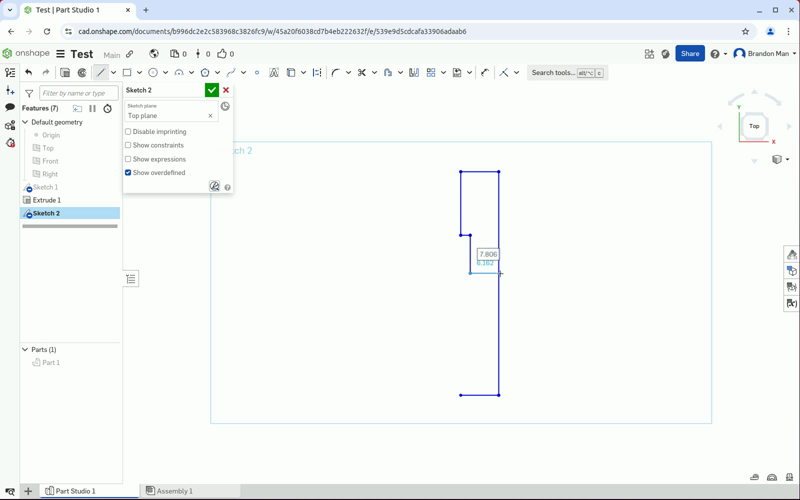
mouse_move(460, 273)
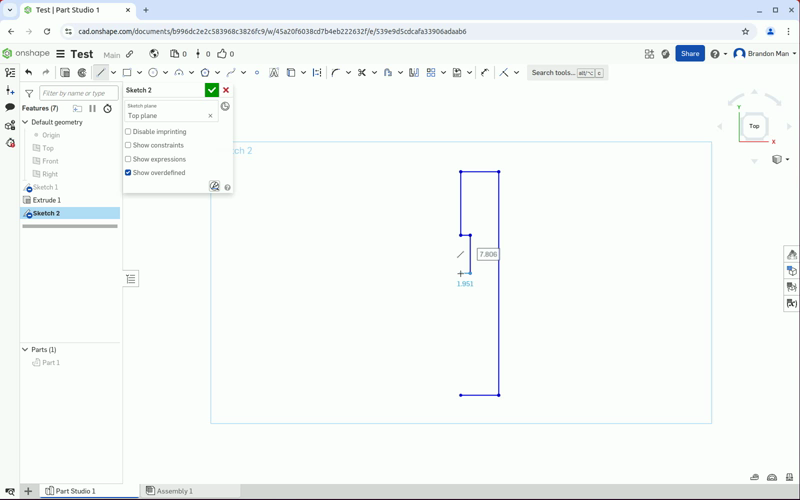
click(460, 273)
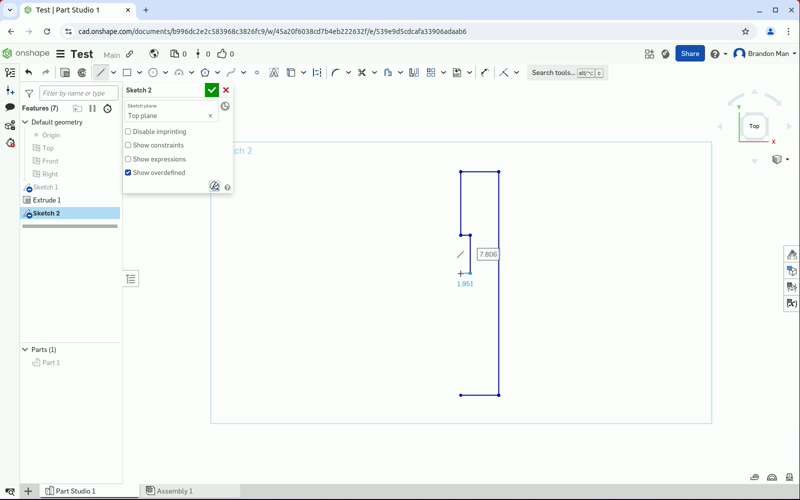
key_up(shift)
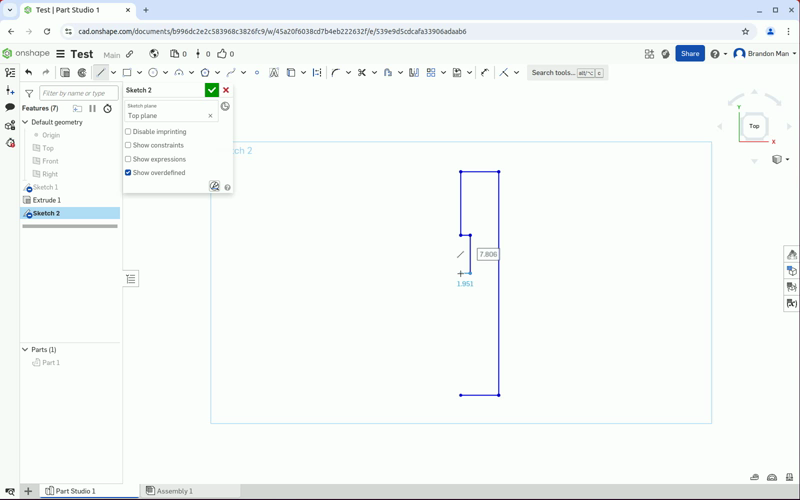
key_down(shift)
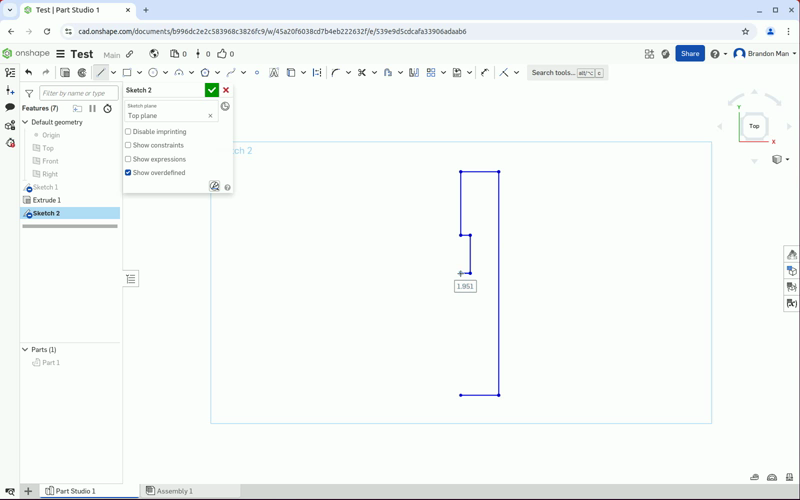
mouse_move(460, 395)
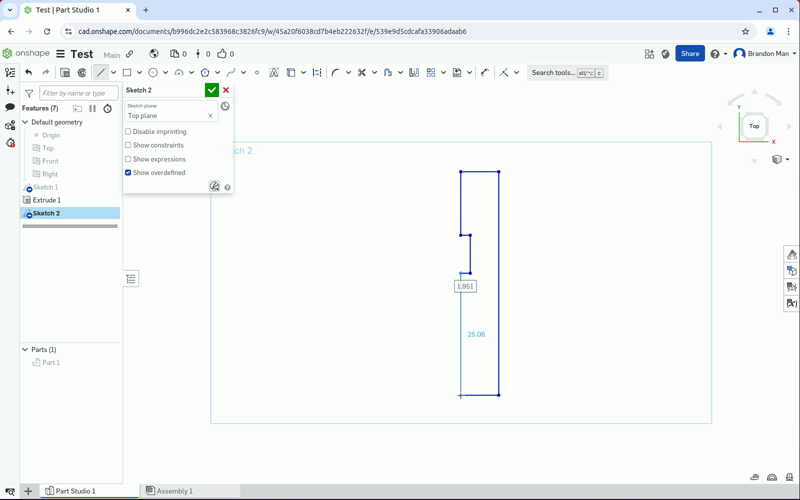
key_up(shift)
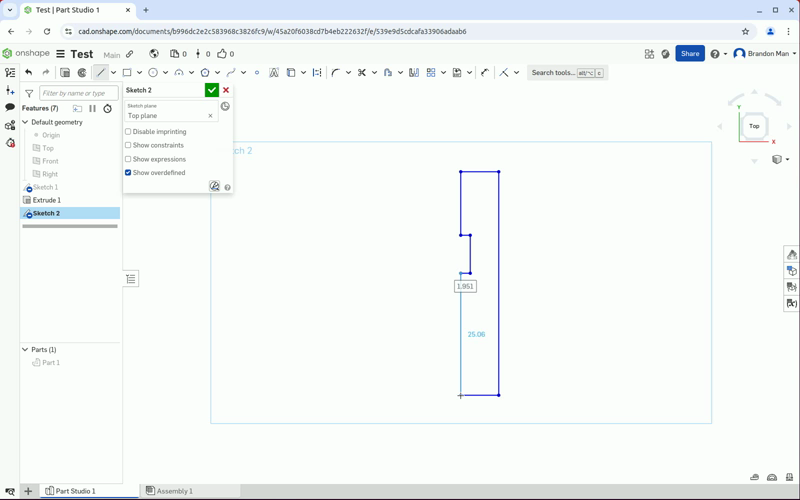
click(460, 395)
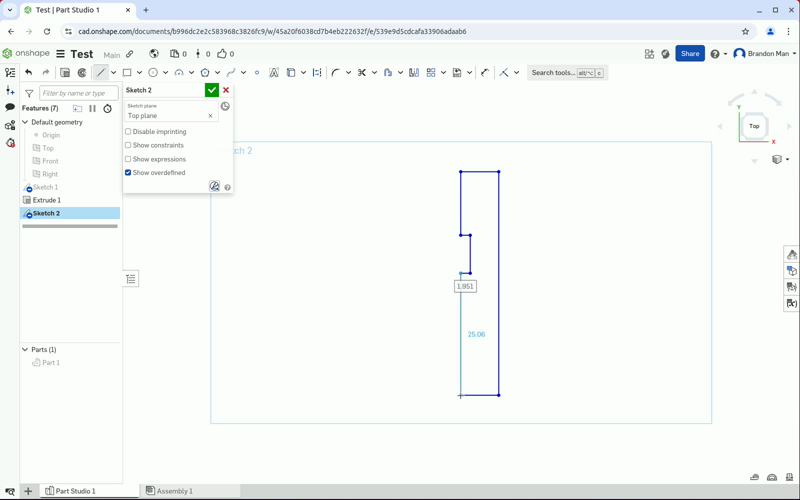
key(esc)
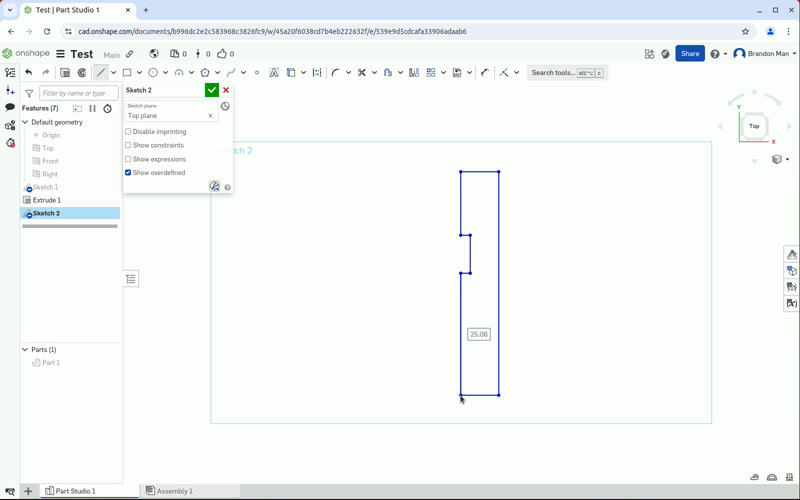
mouse_move(492, 254)
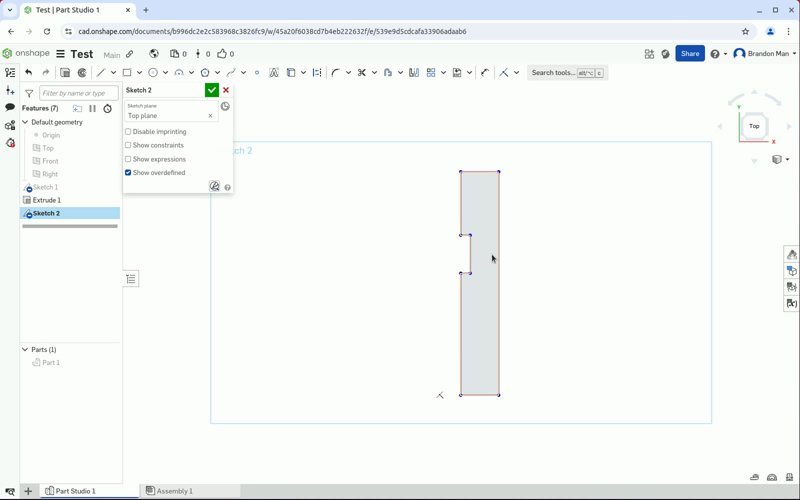
click(492, 254)
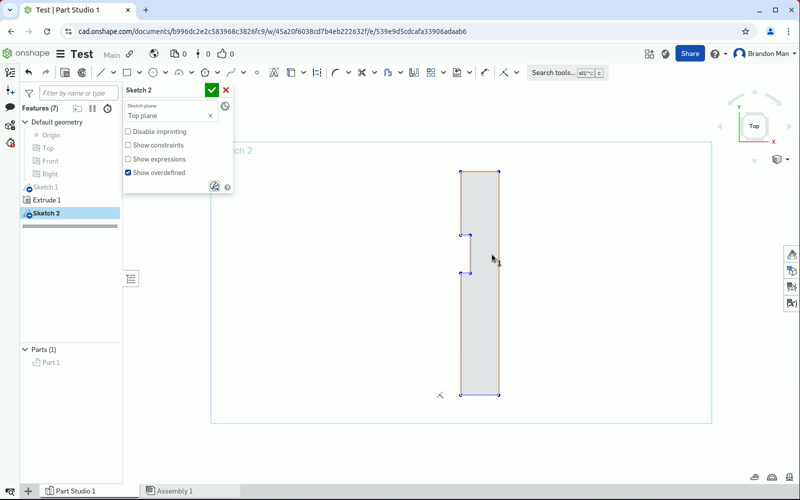
mouse_move(73, 352)
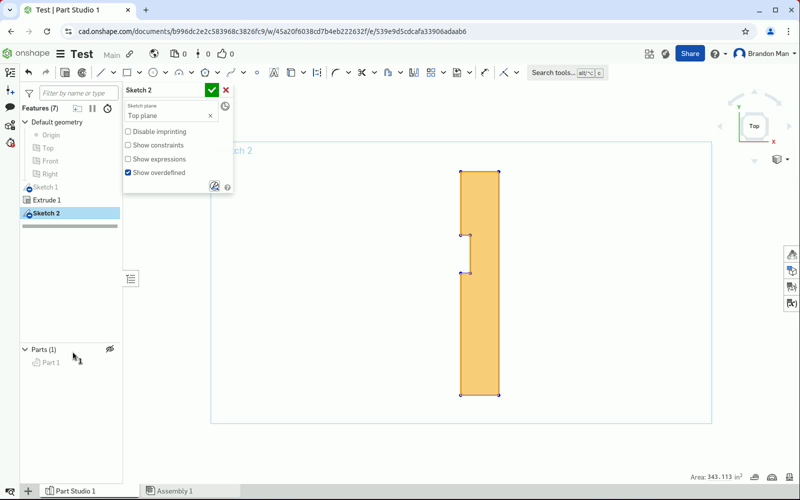
key(shift+y)
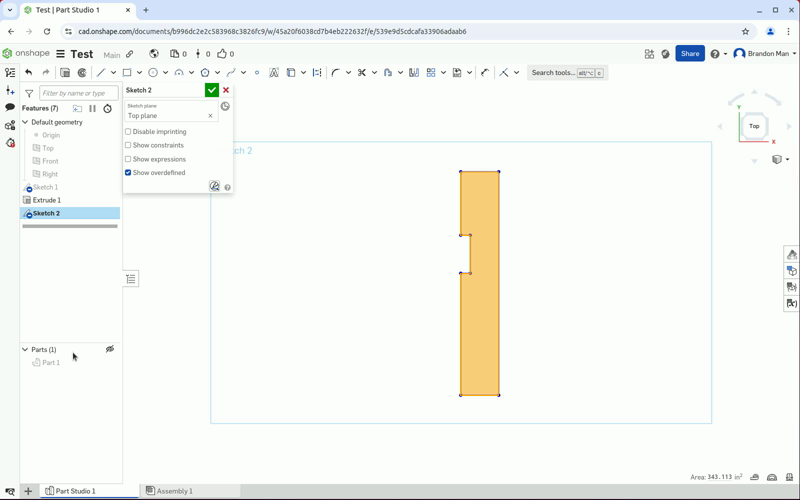
key(shift+e)
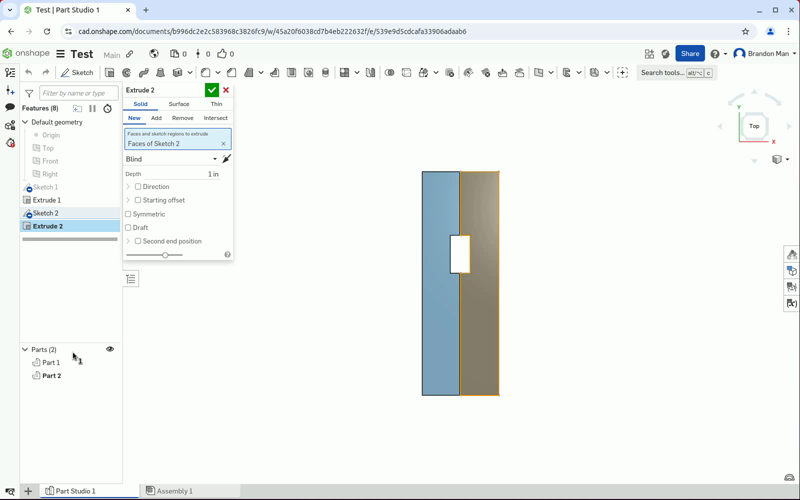
mouse_move(143, 106)
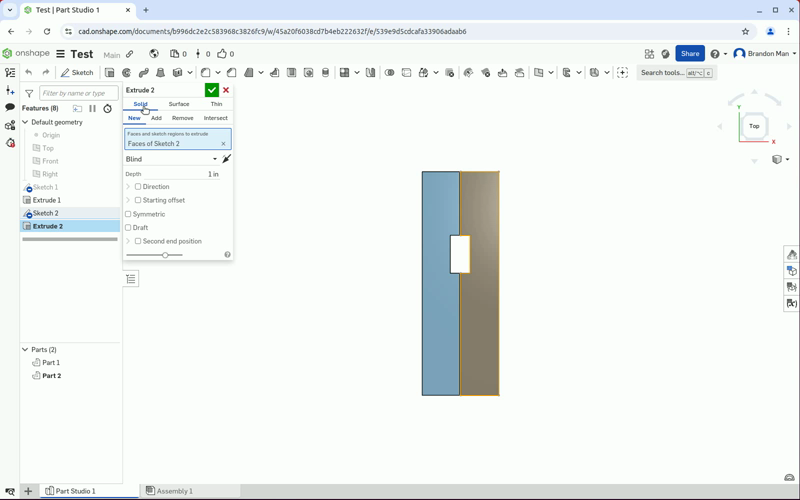
click(143, 106)
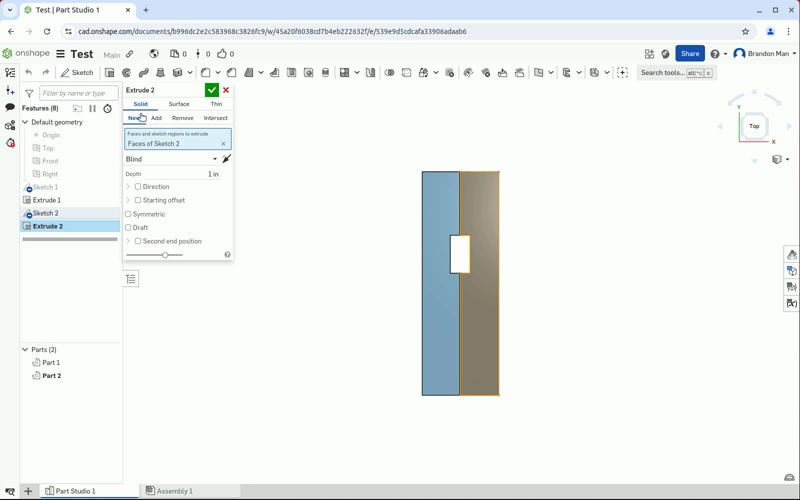
mouse_move(137, 120)
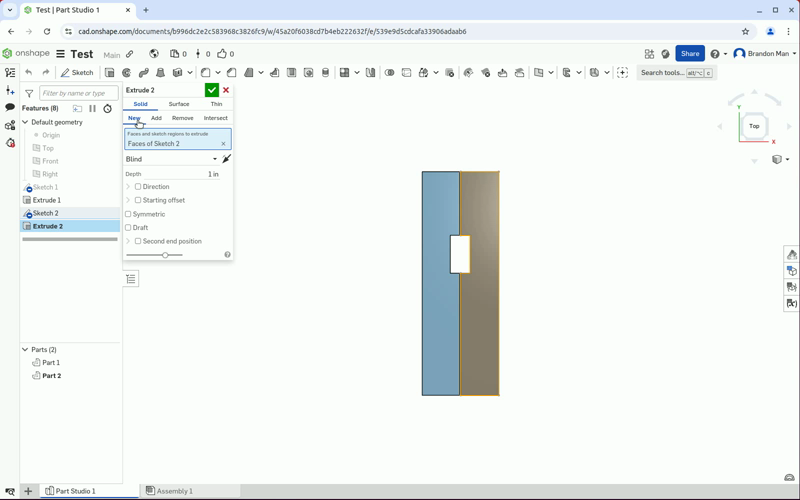
click(137, 120)
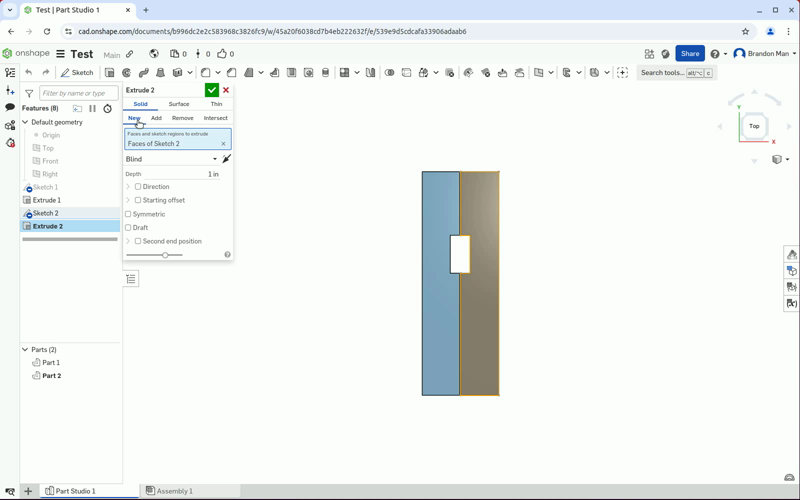
key(tab, 4)
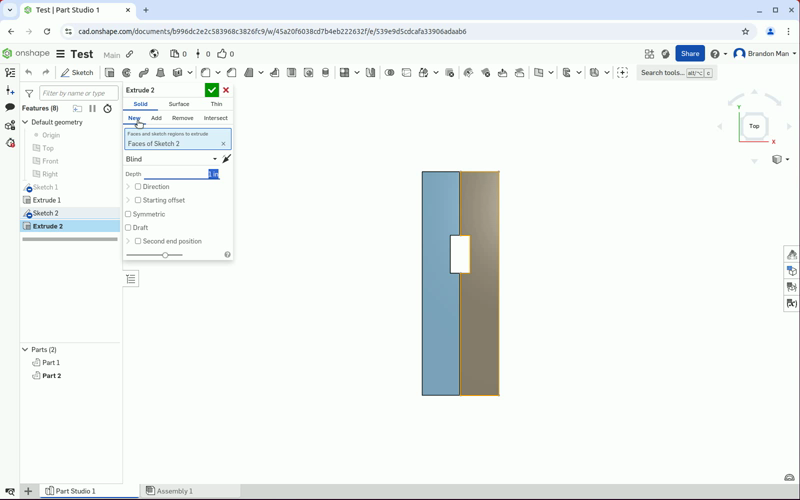
text(1.204)
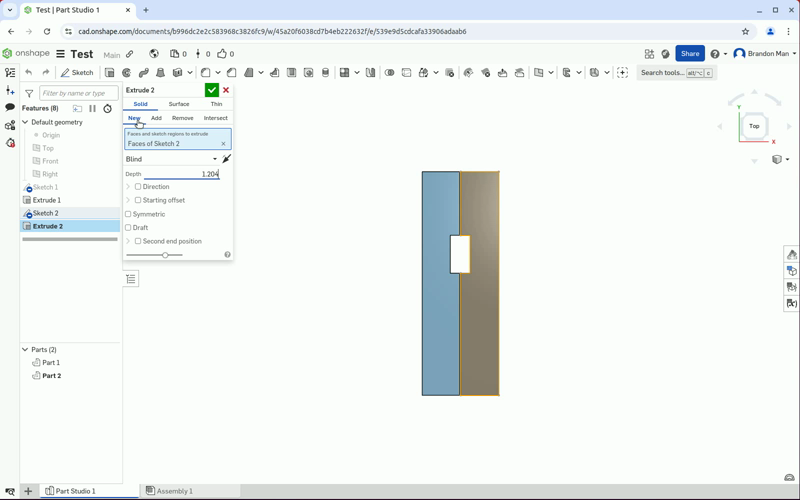
key(enter)
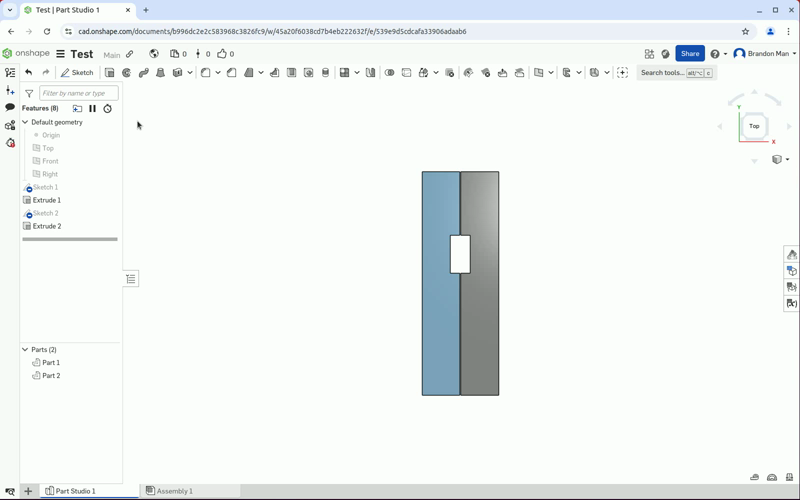
key(shift+h)
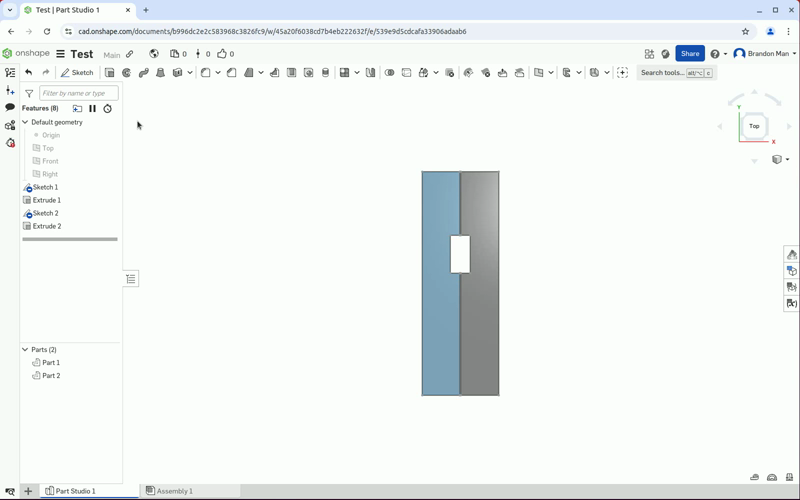
key(shift+h)
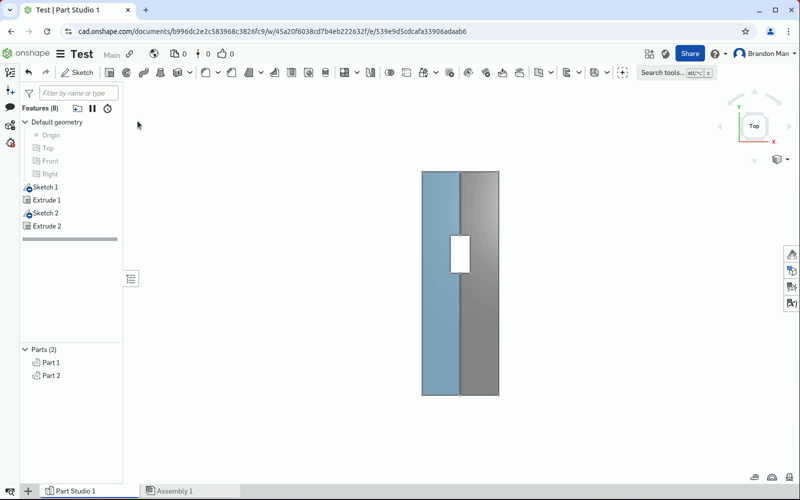
key(shift+7)
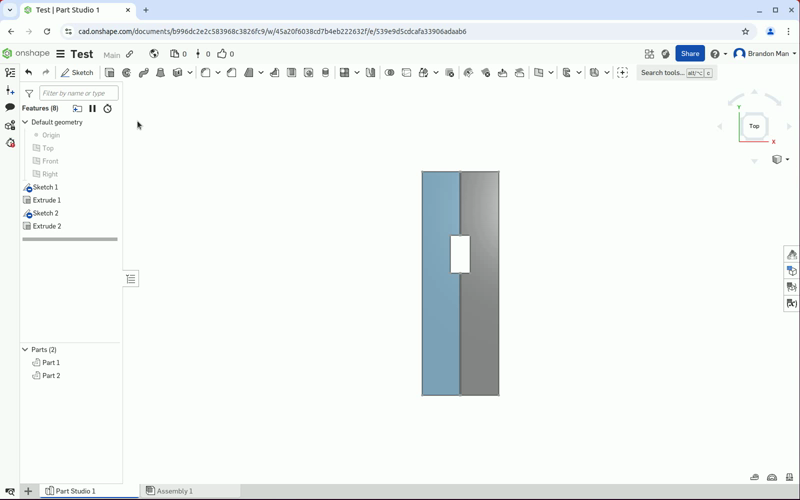
key(up, 3)
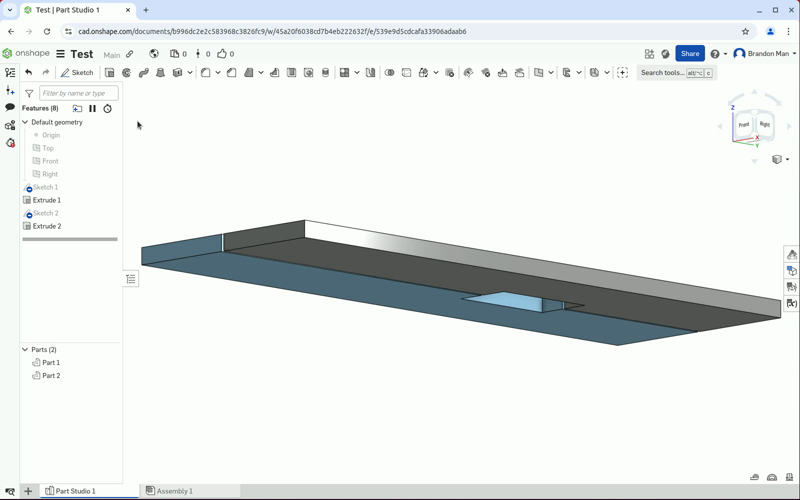
key(left, 3)
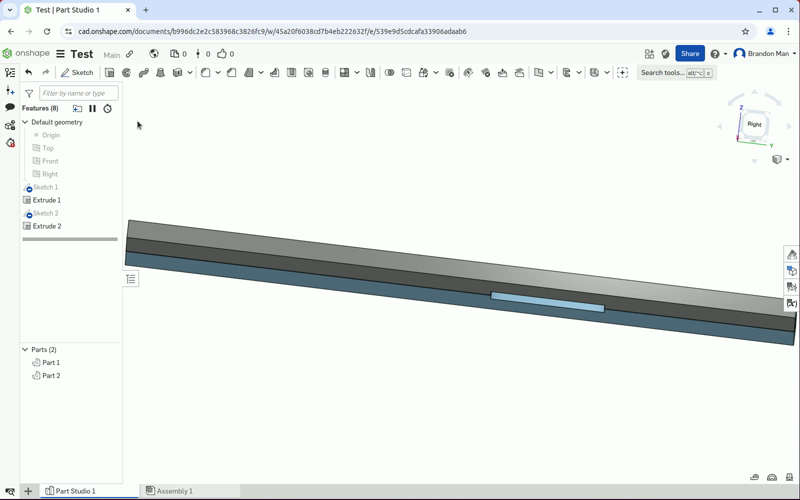
key(right, 3)
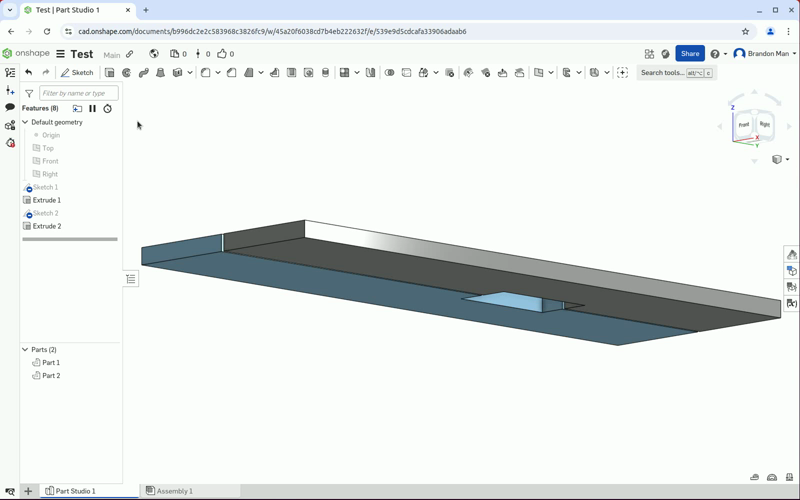
key(down, 3)
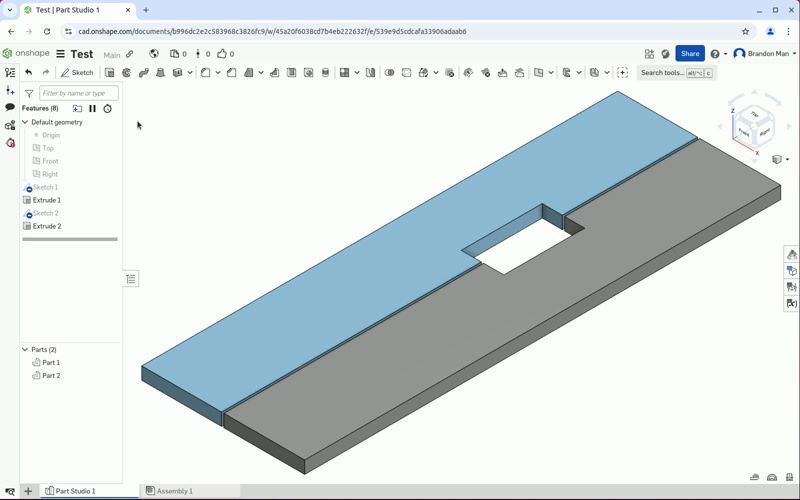
mouse_move(73, 189)
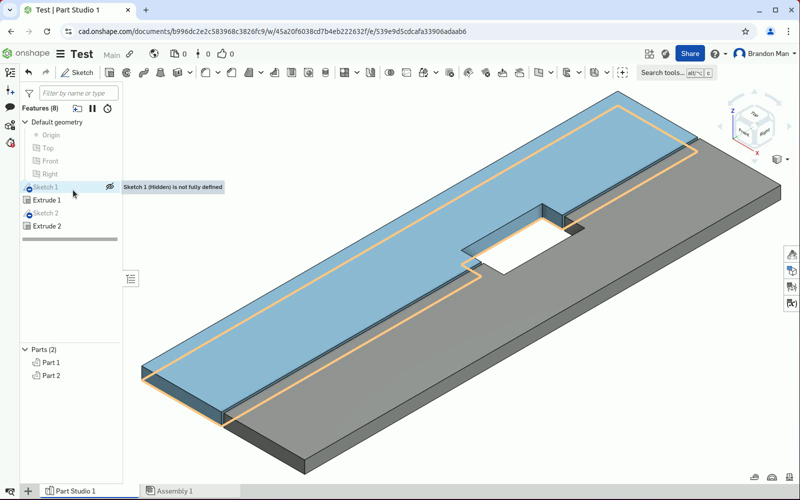
click(73, 189)